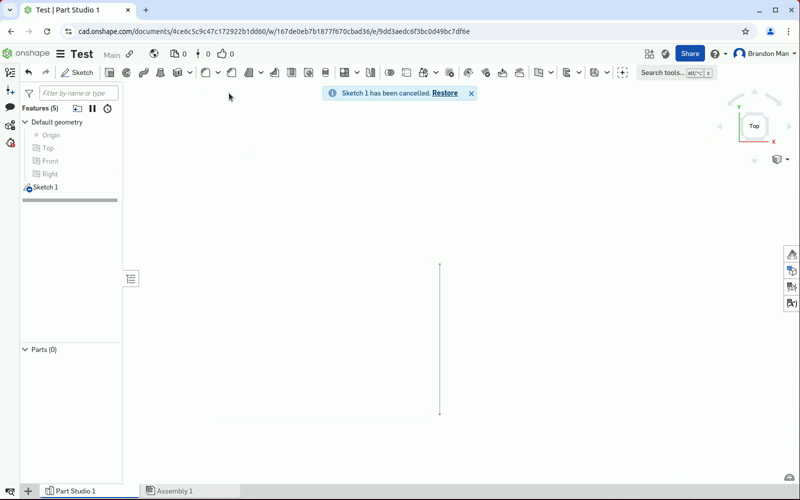
key(shift+h)
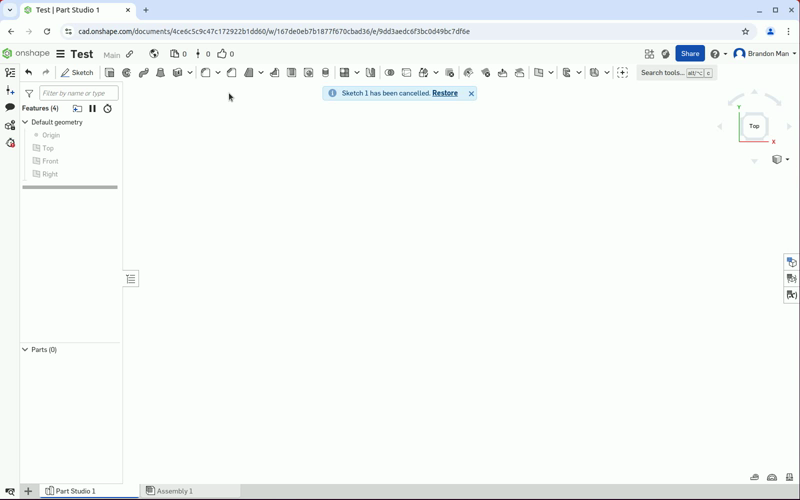
mouse_move(73, 352)
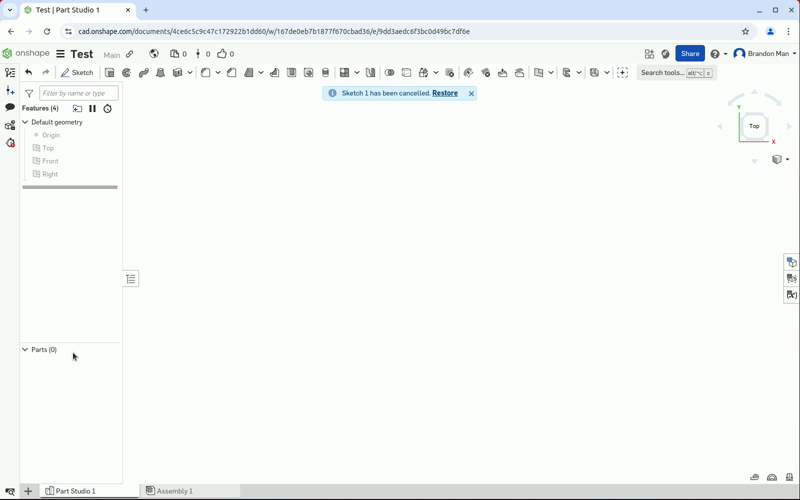
key(y)
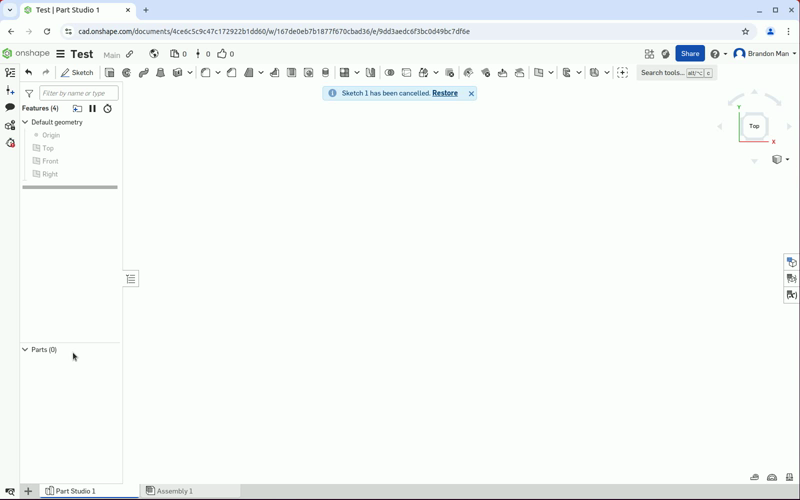
key(shift+p)
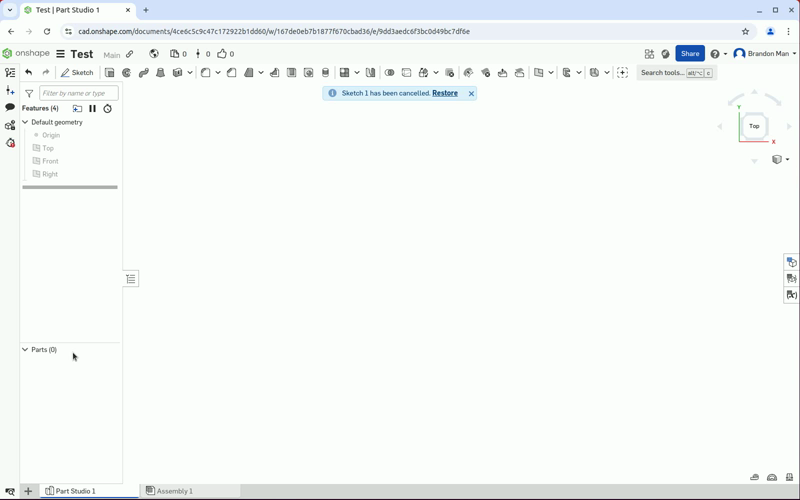
key(space)
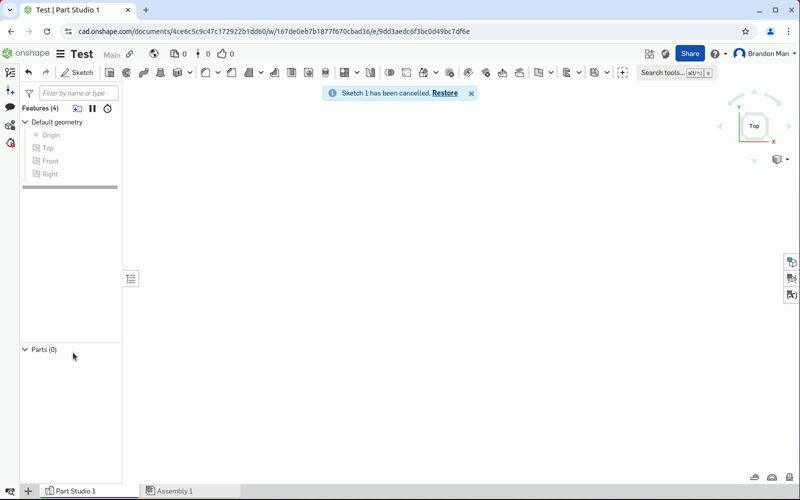
key_down(shift)
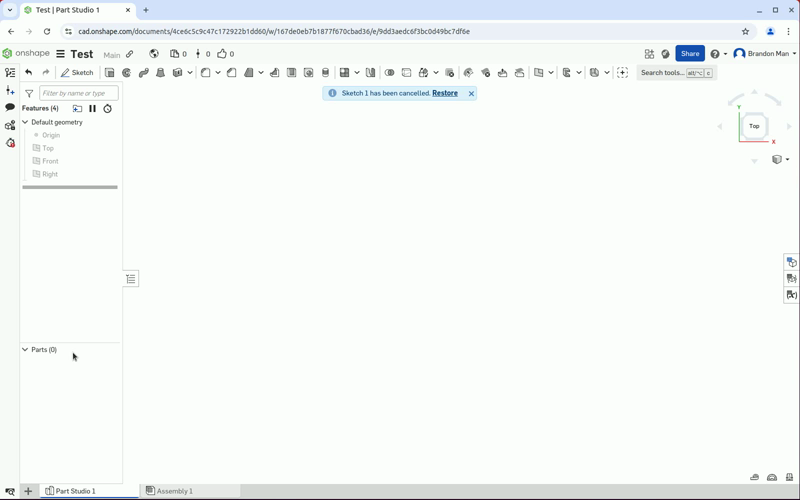
key(up)
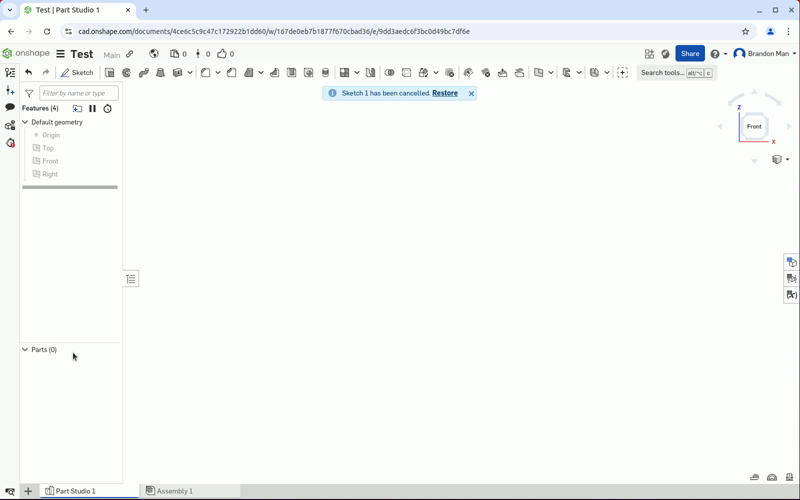
key_up(shift)
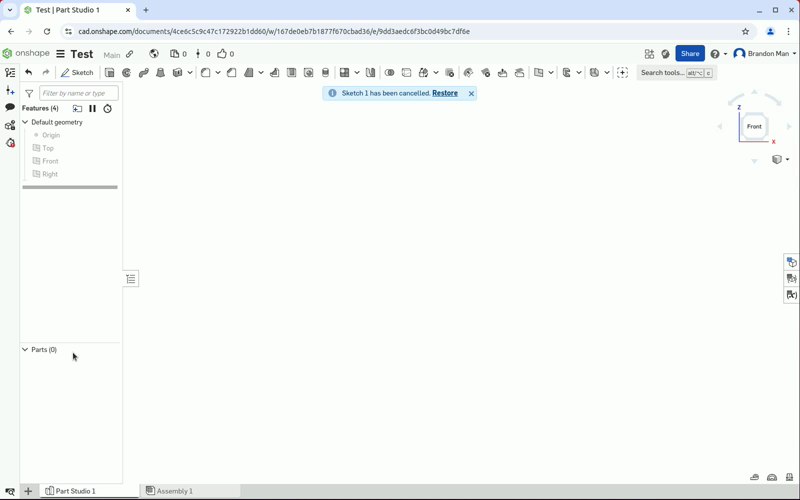
mouse_move(73, 352)
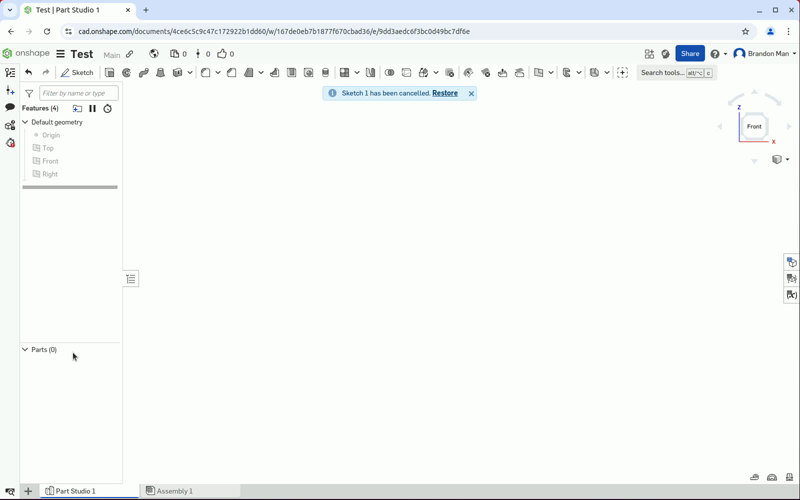
key(shift+y)
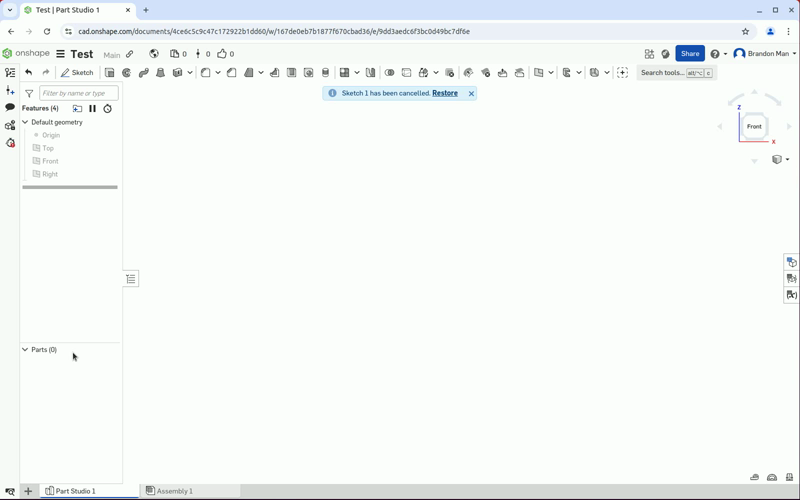
key(shift+s)
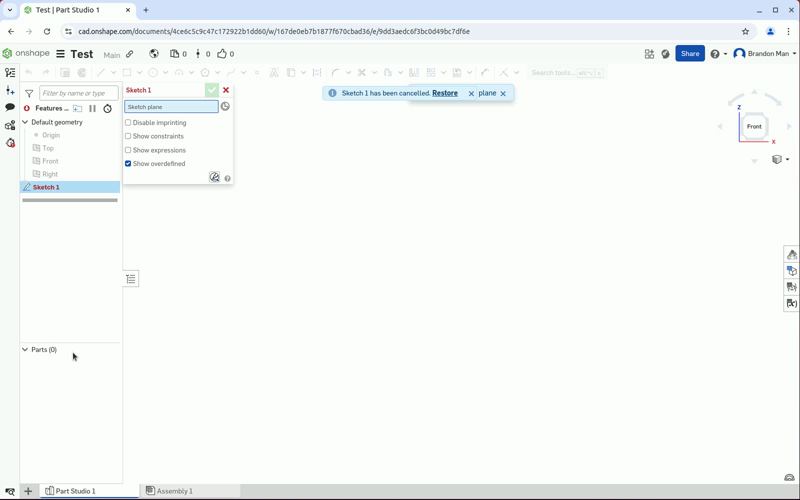
mouse_move(73, 163)
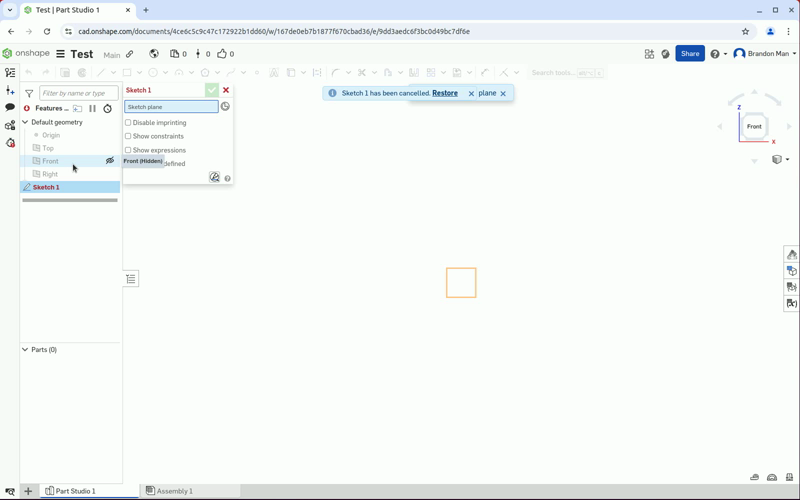
click(73, 163)
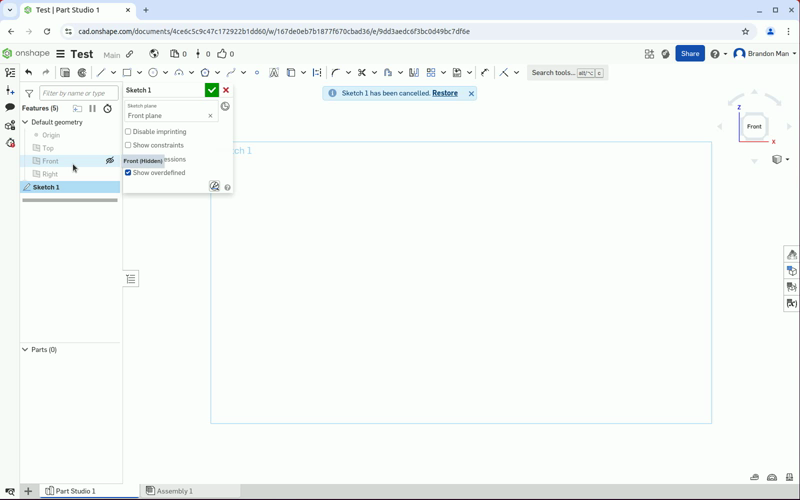
mouse_move(73, 352)
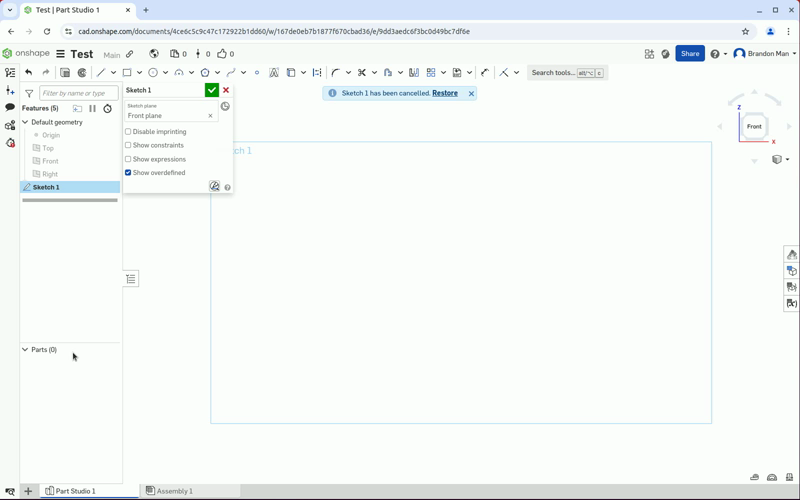
key(y)
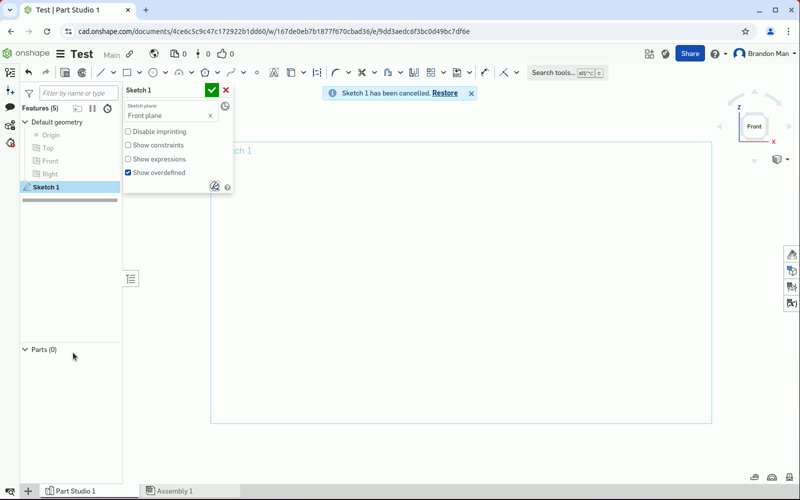
key(c)
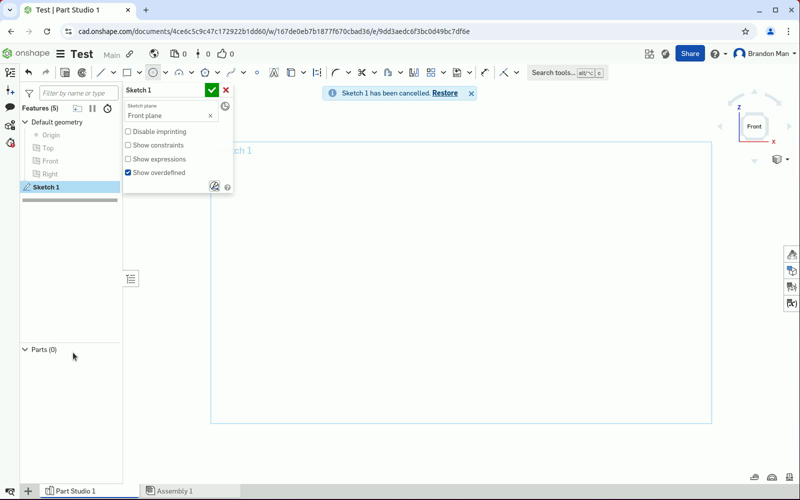
key_down(shift)
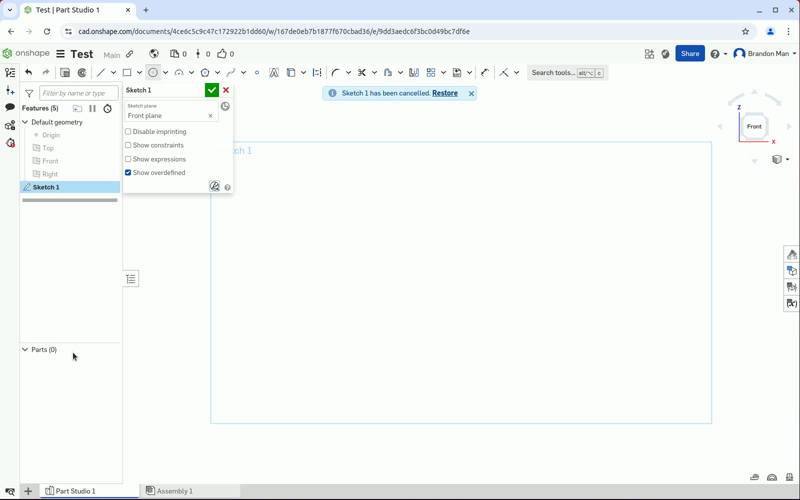
mouse_move(460, 282)
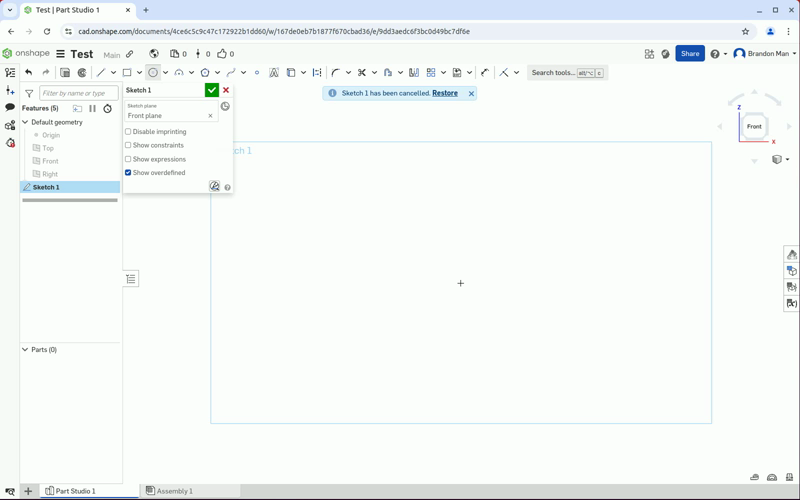
click(460, 282)
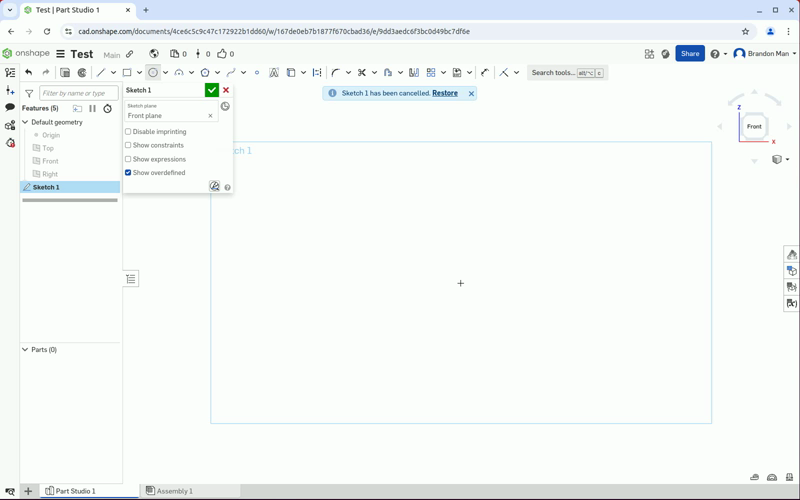
key_up(shift)
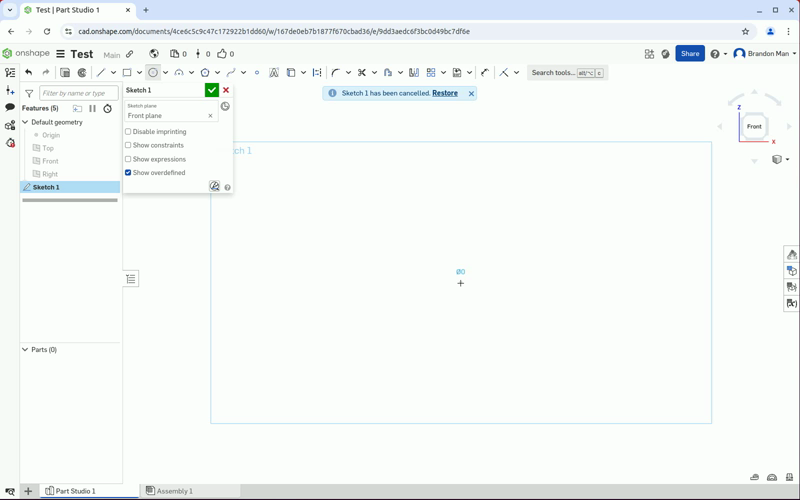
mouse_move(528, 282)
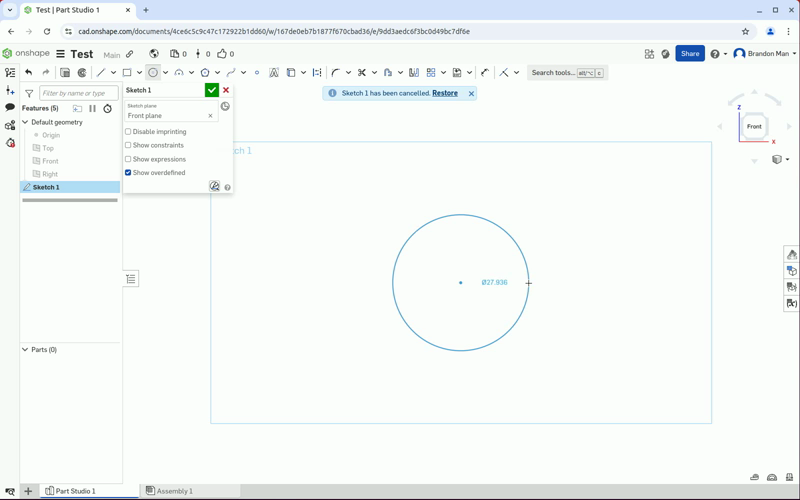
click(528, 282)
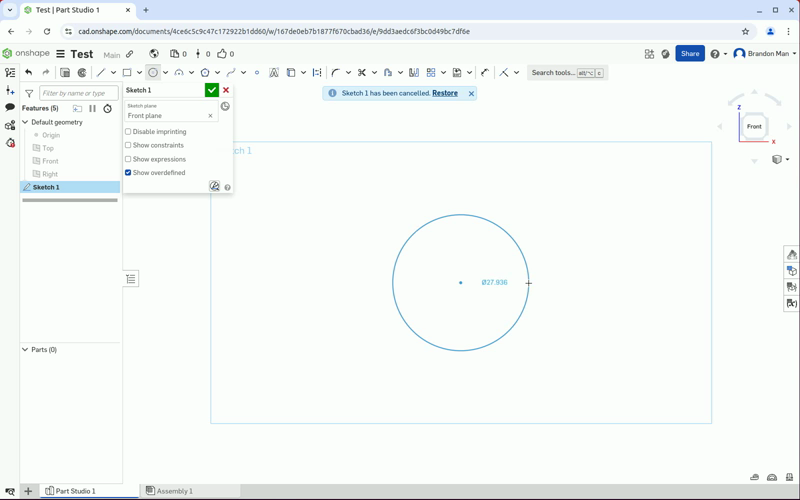
key(esc)
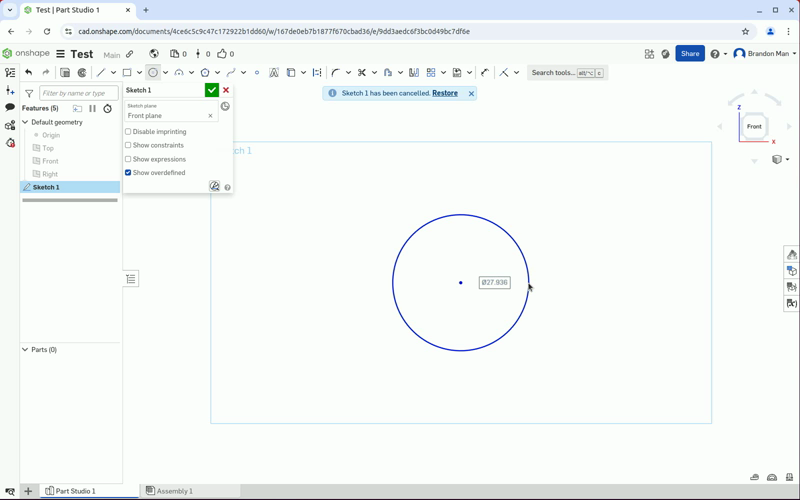
mouse_move(488, 247)
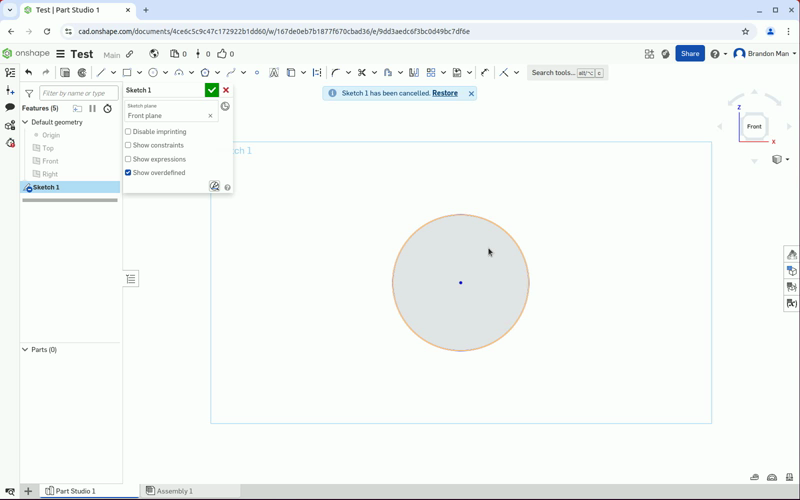
click(488, 247)
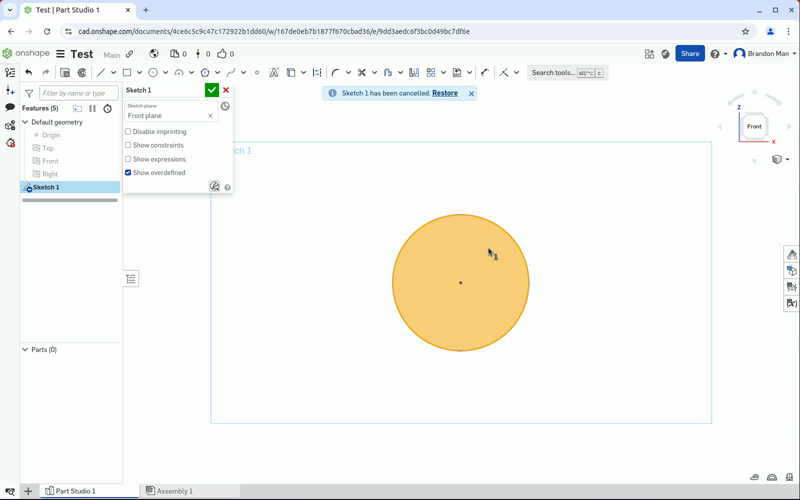
mouse_move(73, 352)
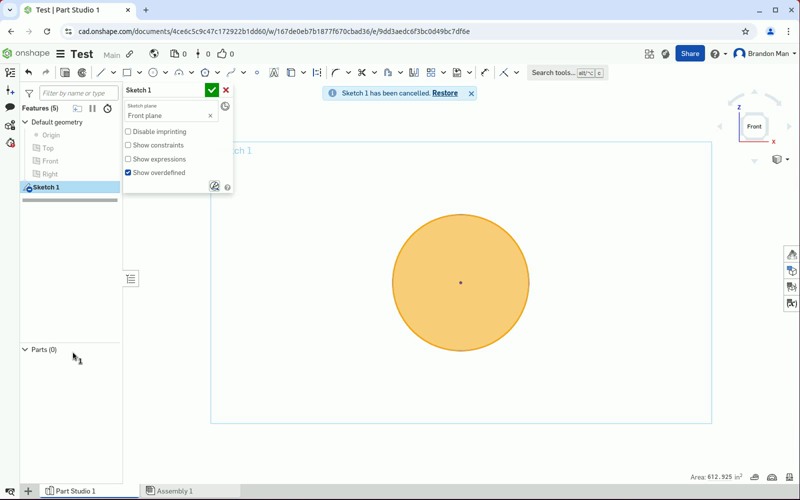
key(shift+y)
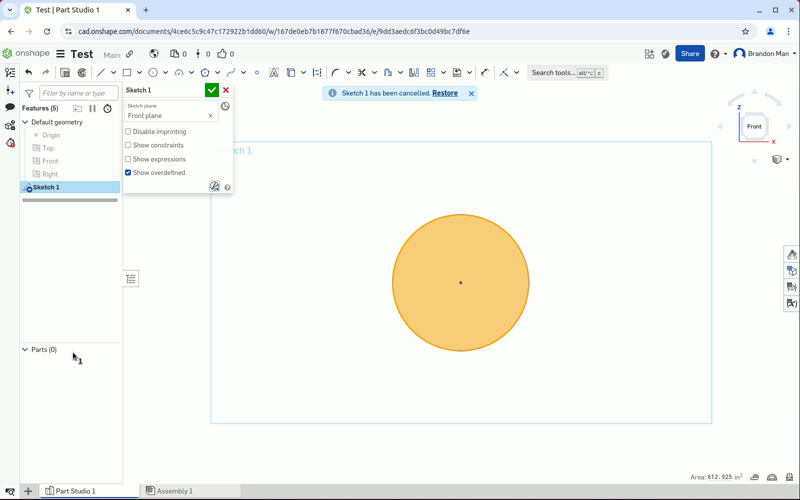
key(shift+e)
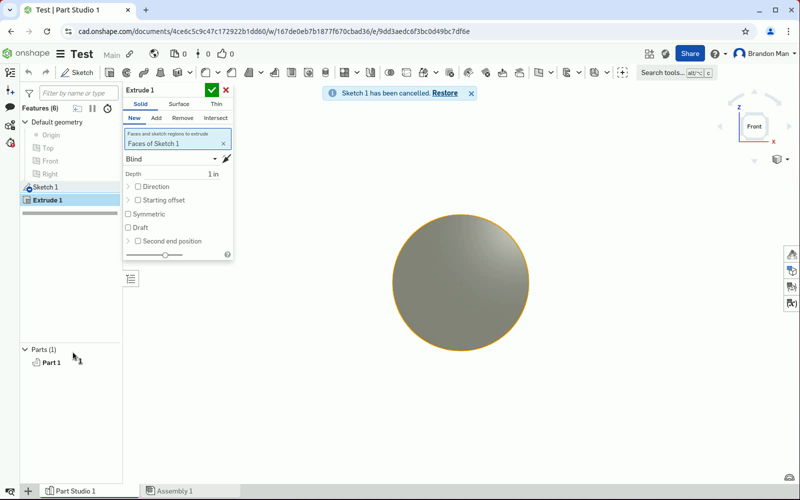
mouse_move(143, 106)
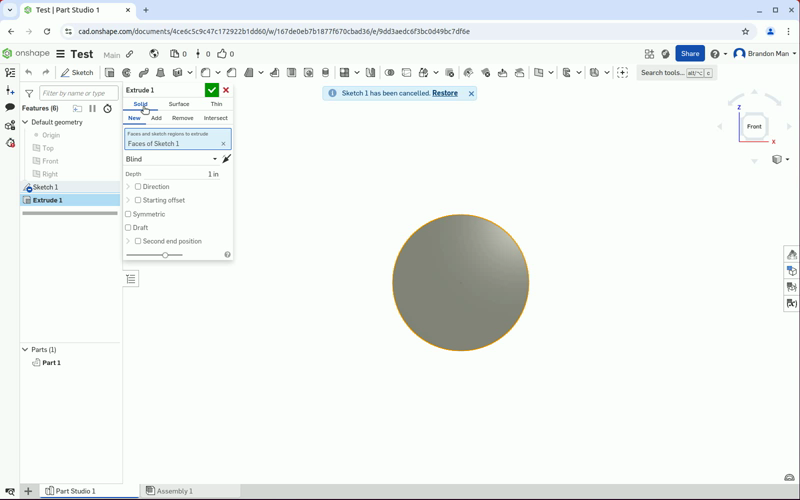
click(143, 106)
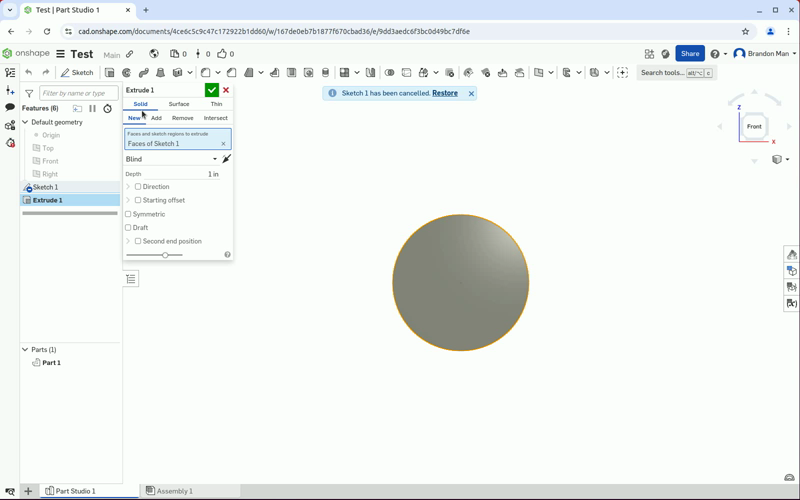
mouse_move(137, 120)
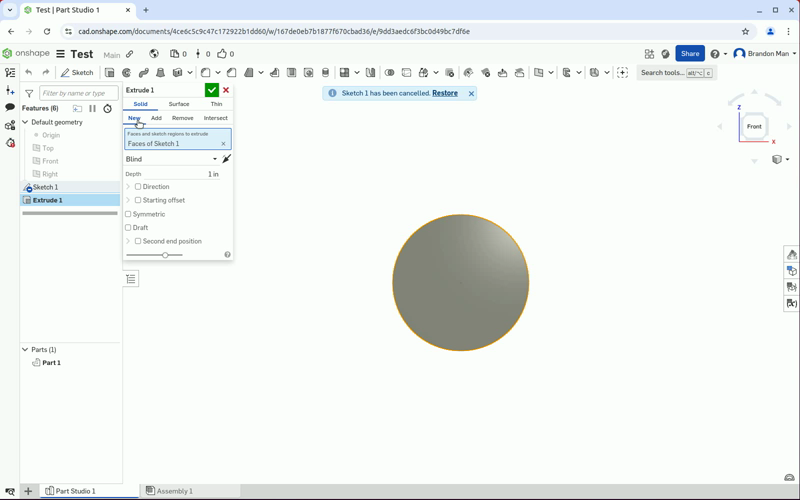
click(137, 120)
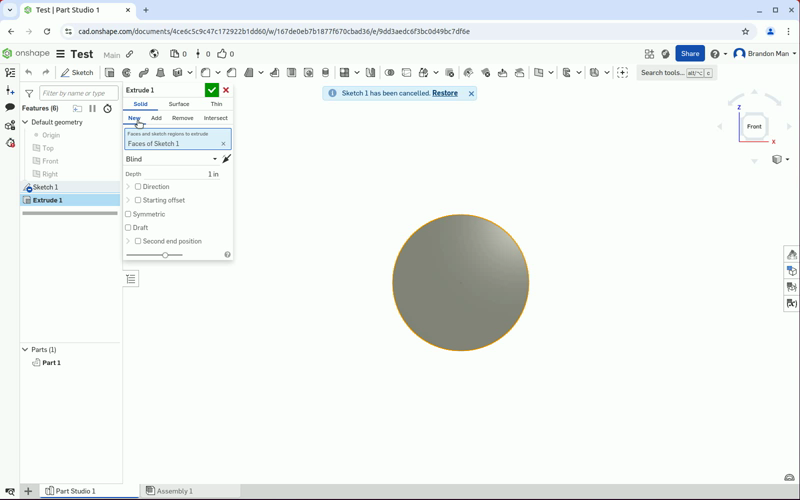
key(tab, 4)
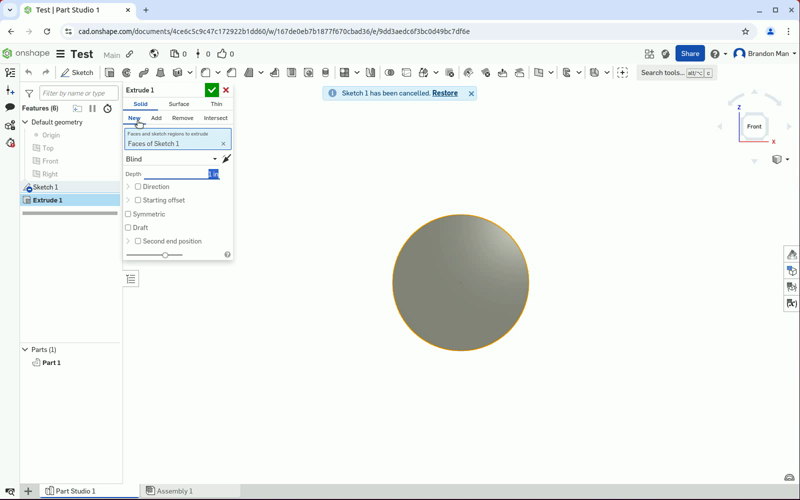
text(46.216)
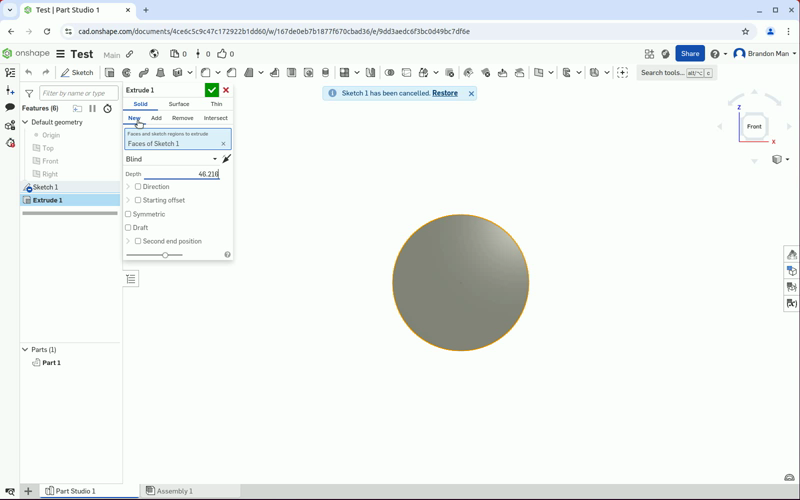
key(tab, 3)
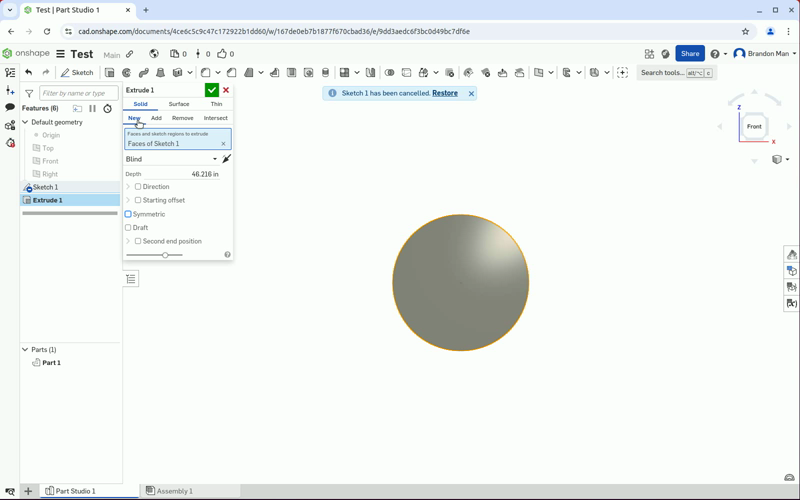
key(space)
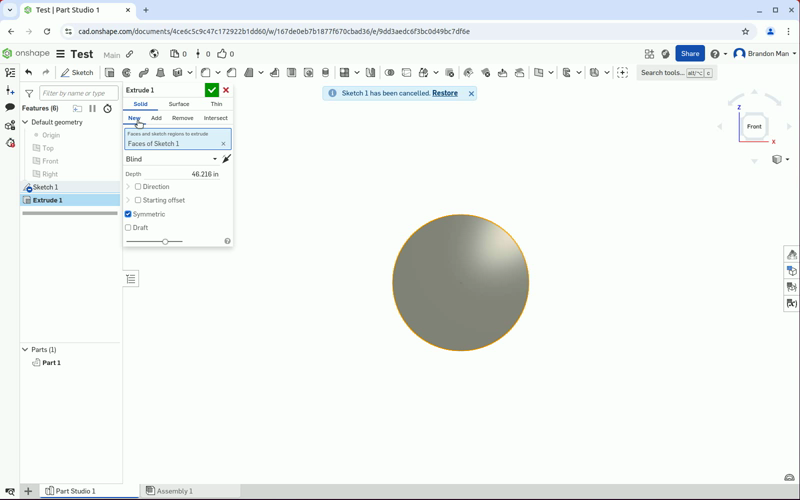
key(enter)
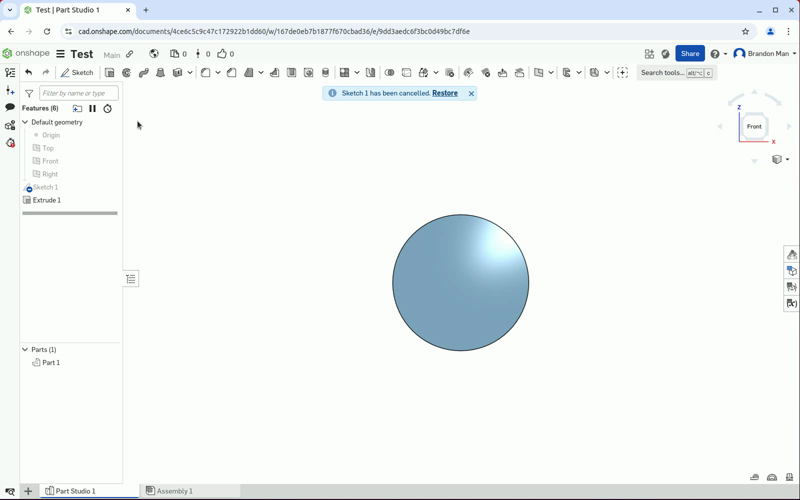
key(shift+h)
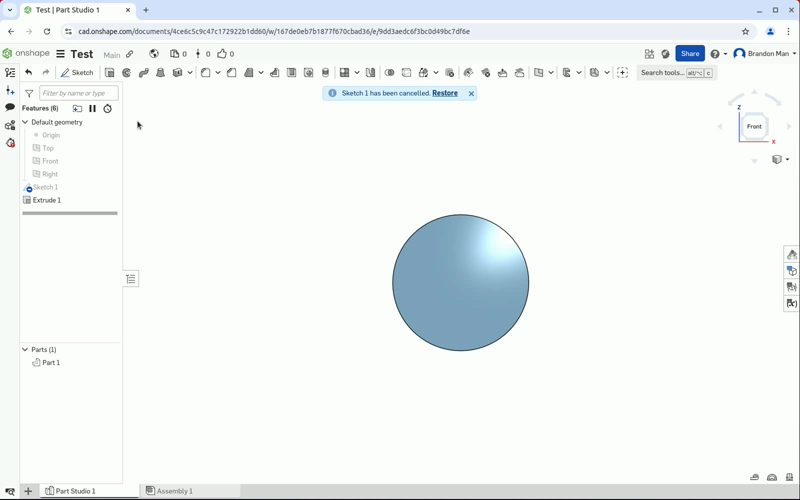
key(shift+h)
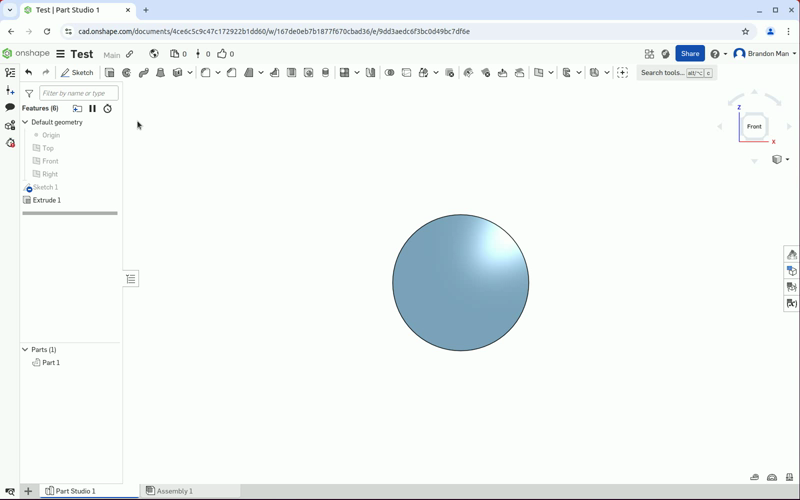
mouse_move(73, 189)
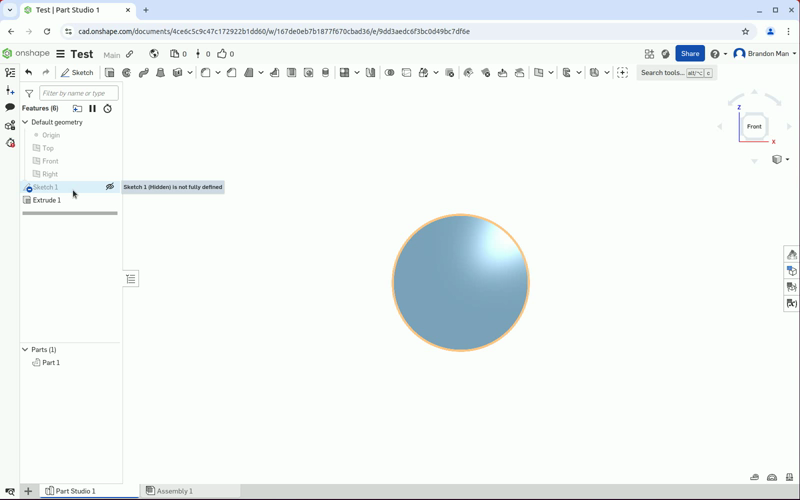
click(73, 189)
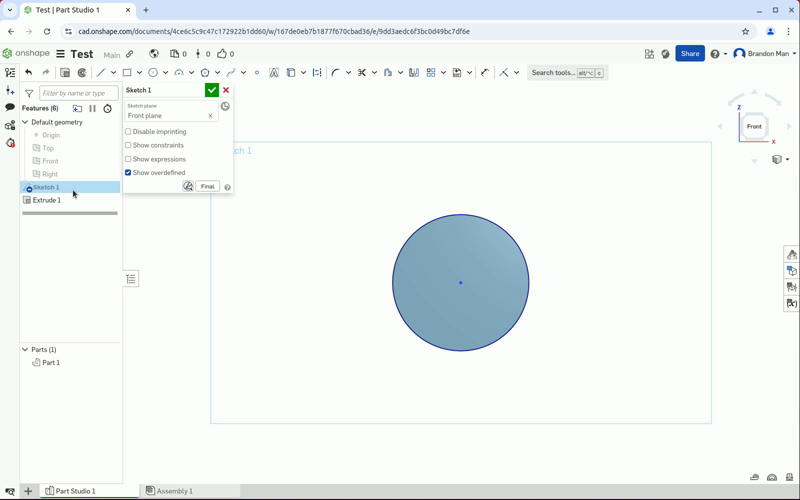
mouse_move(229, 92)
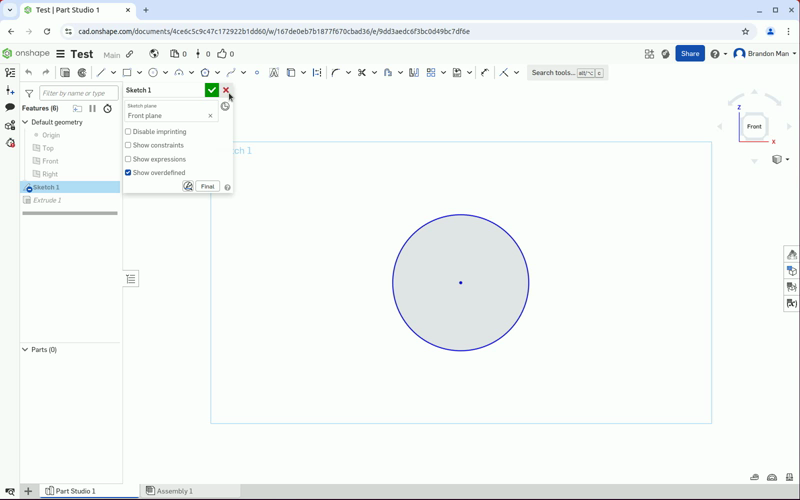
click(229, 92)
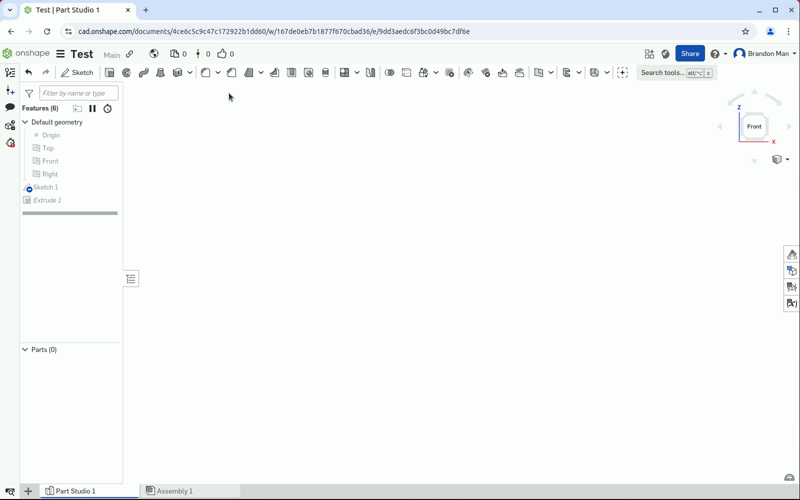
mouse_move(541, 75)
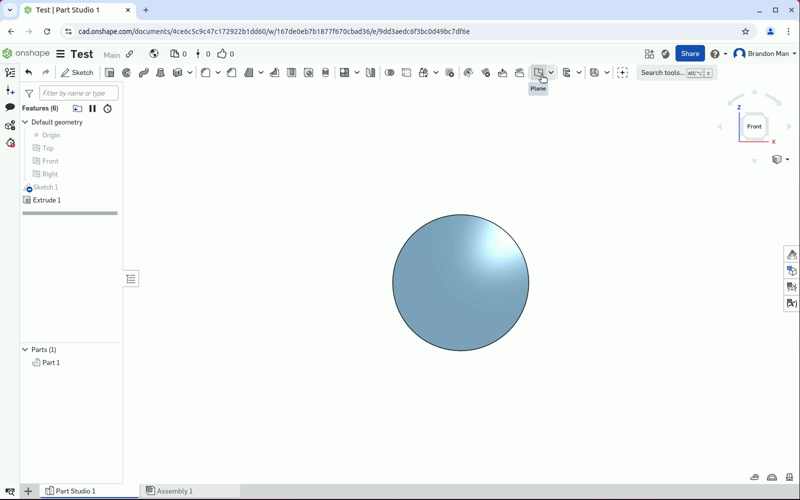
click(541, 75)
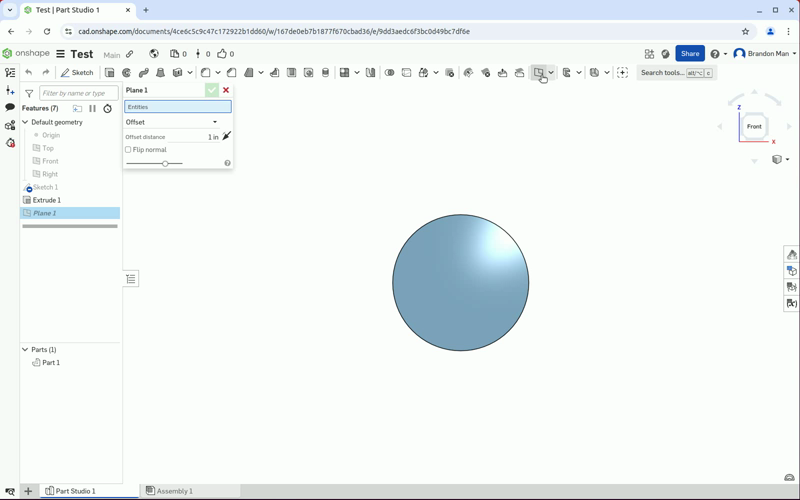
mouse_move(73, 163)
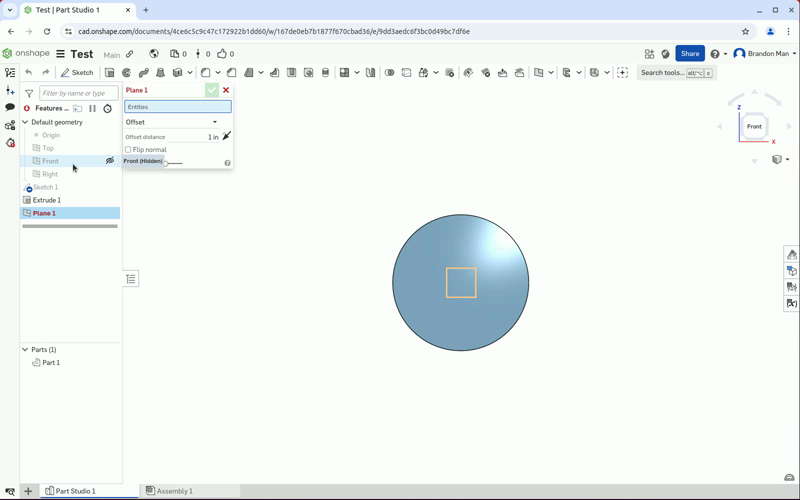
click(73, 163)
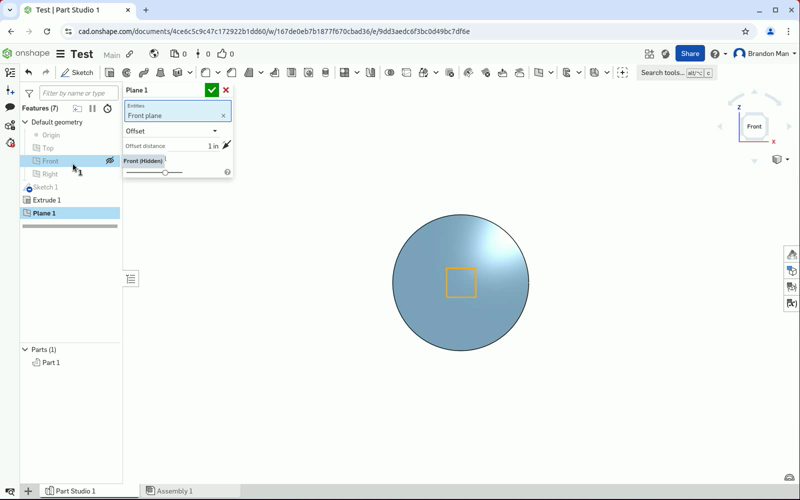
key(tab, 2)
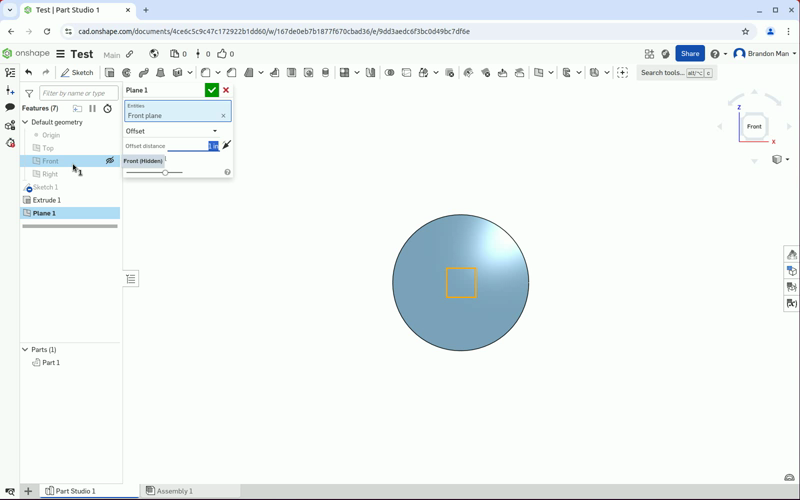
text(23.108)
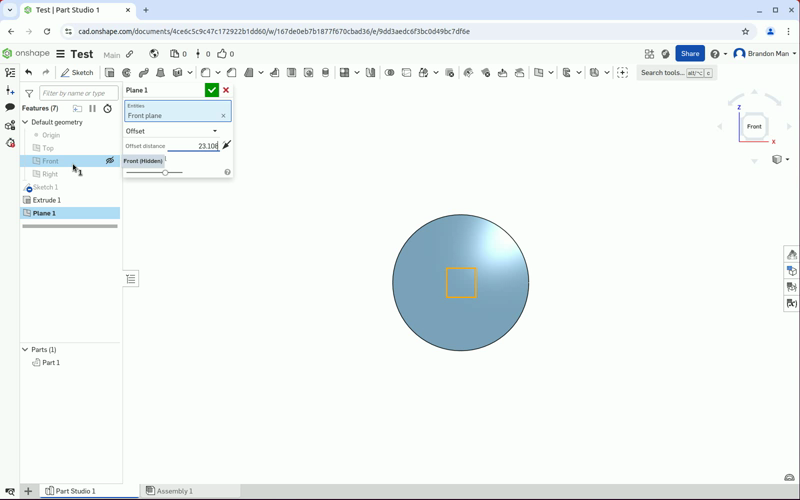
key(enter, 2)
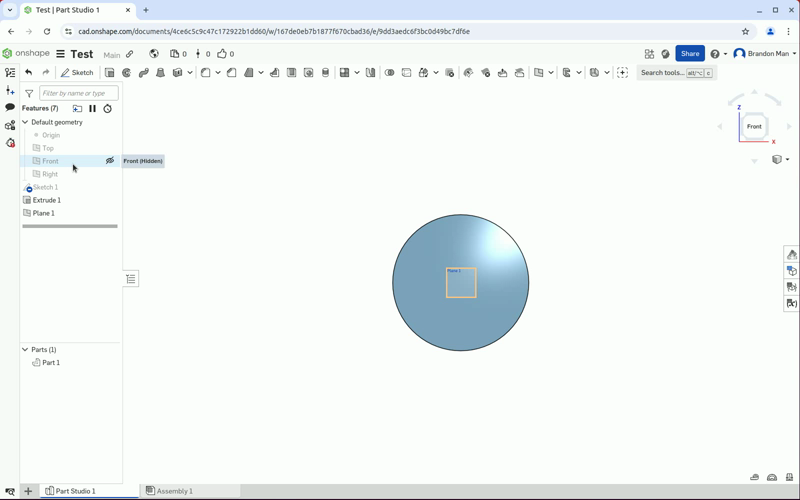
key(shift+s)
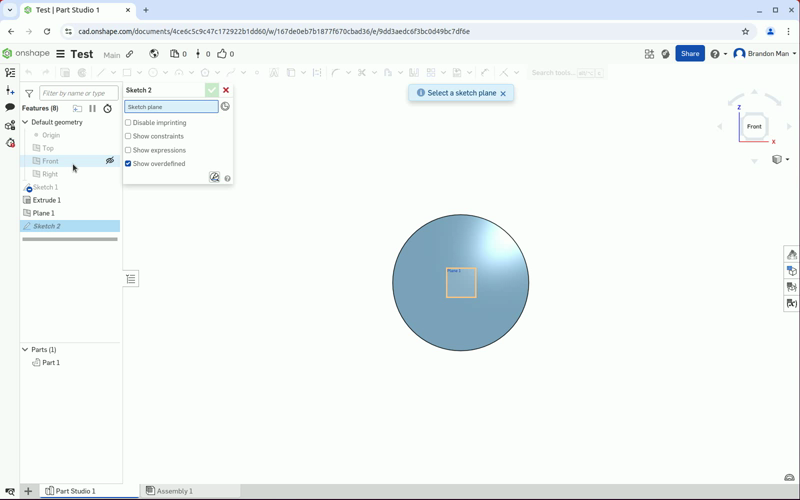
mouse_move(73, 215)
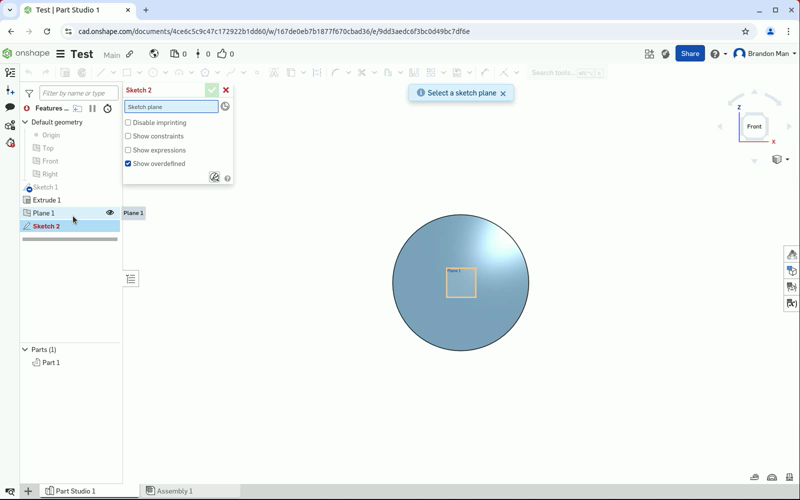
click(73, 215)
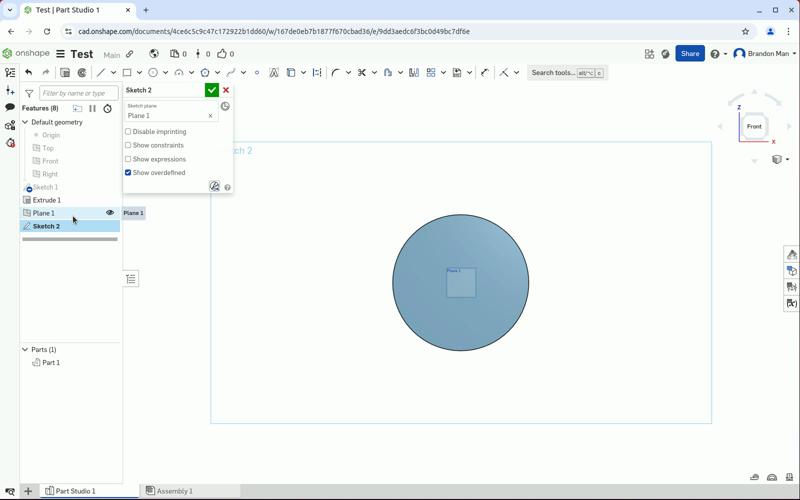
mouse_move(73, 352)
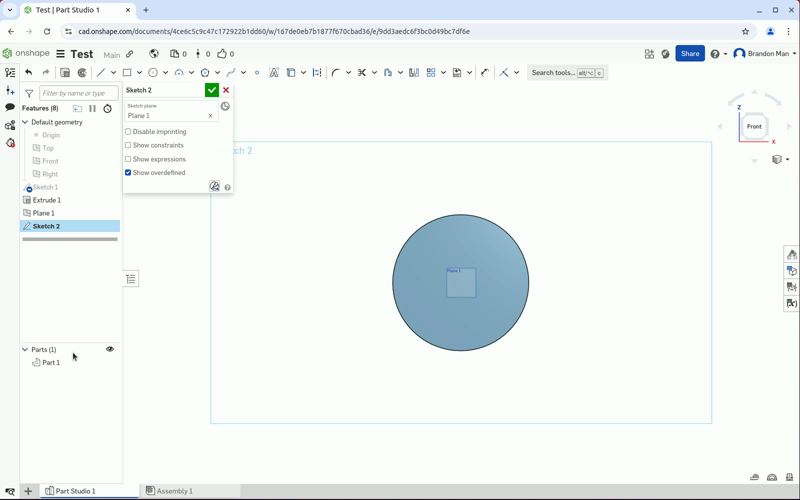
key(y)
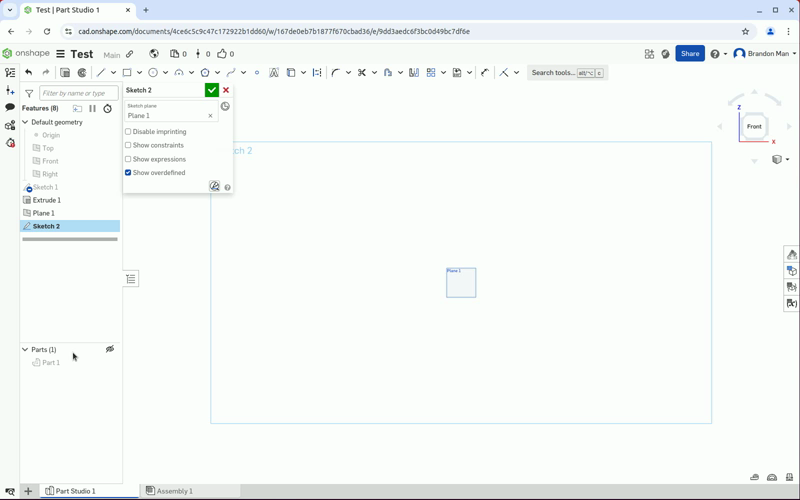
key(c)
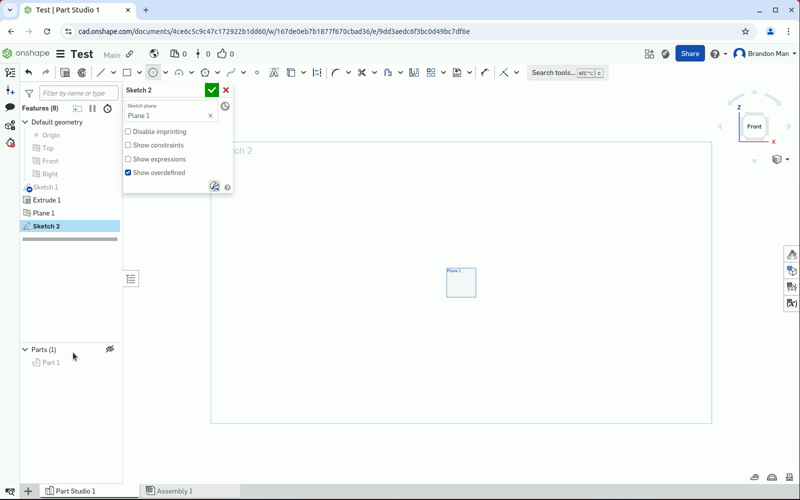
key_down(shift)
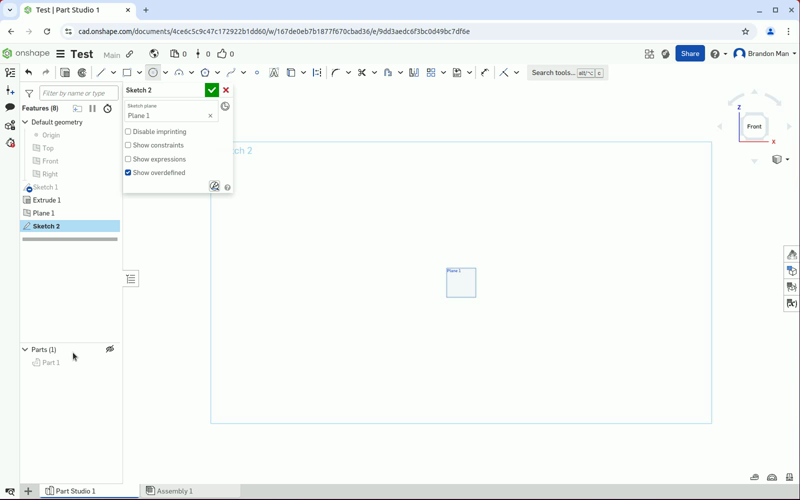
mouse_move(461, 282)
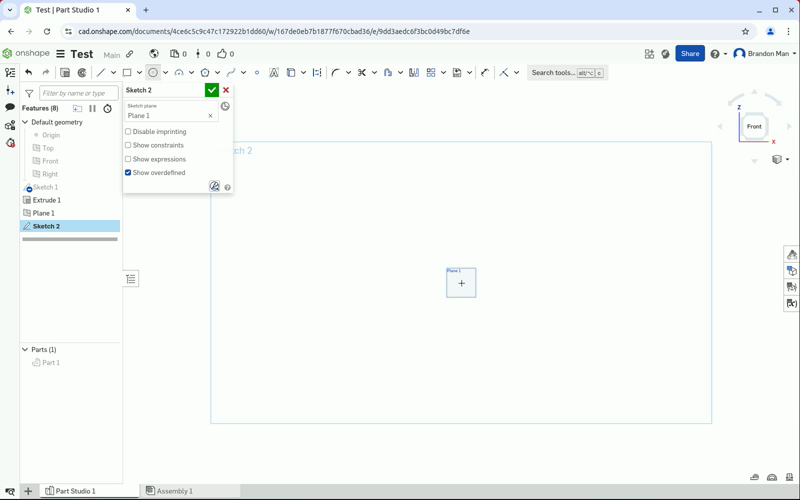
click(461, 282)
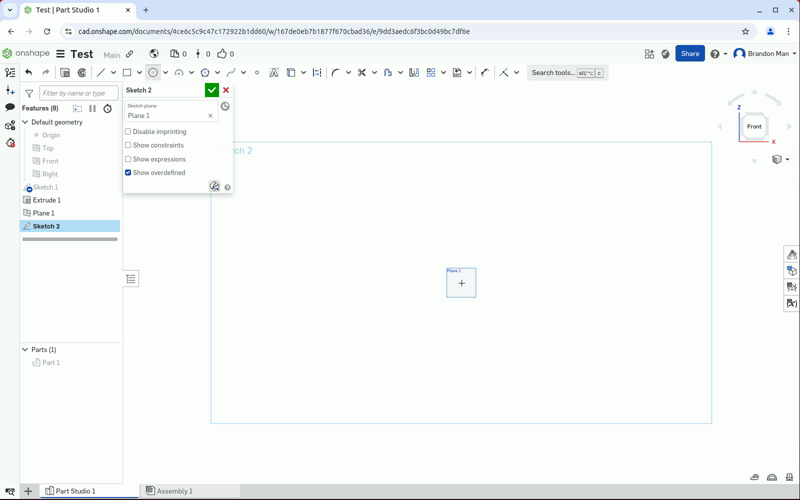
key_up(shift)
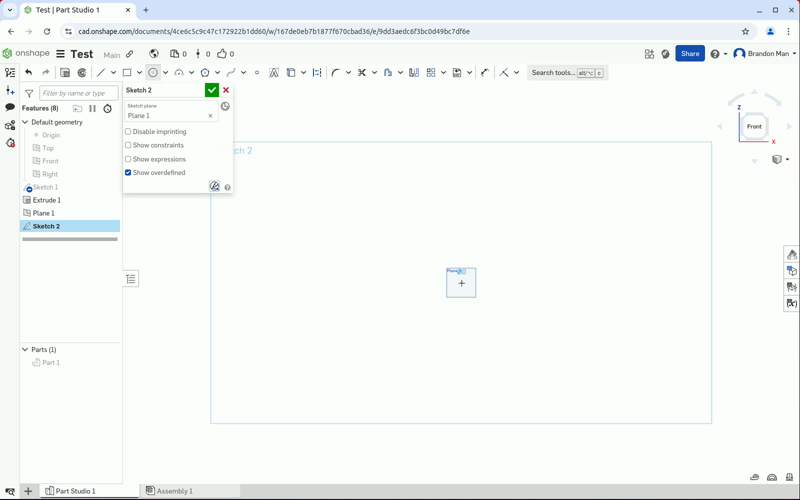
mouse_move(485, 282)
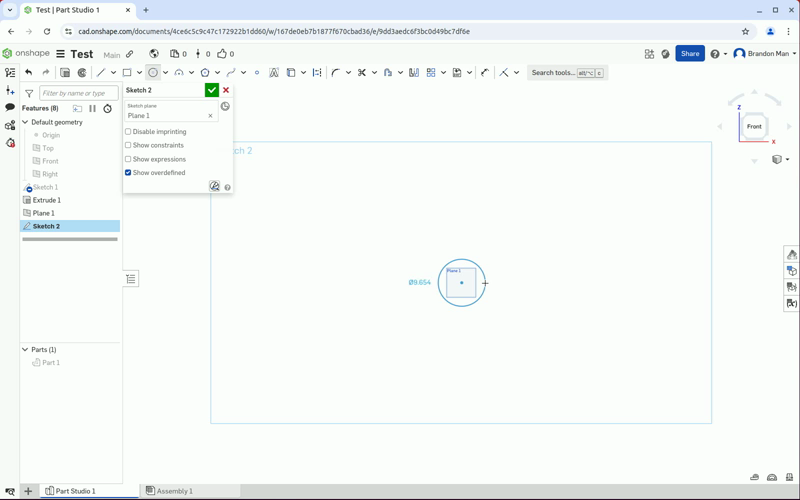
click(485, 282)
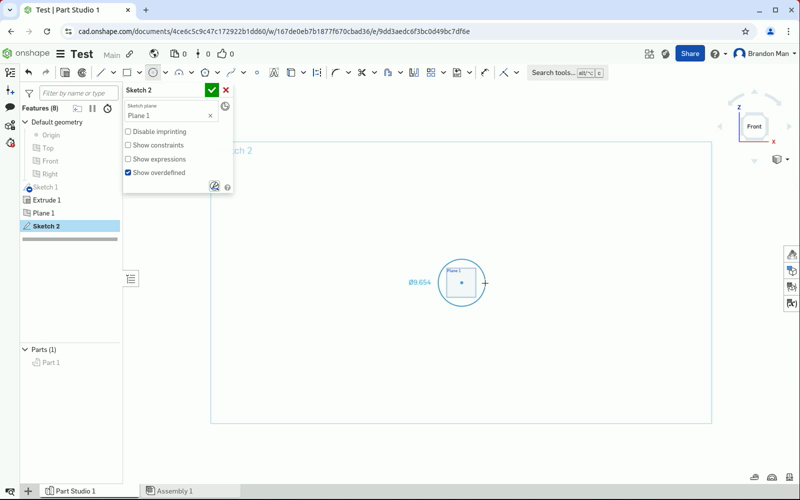
key(esc)
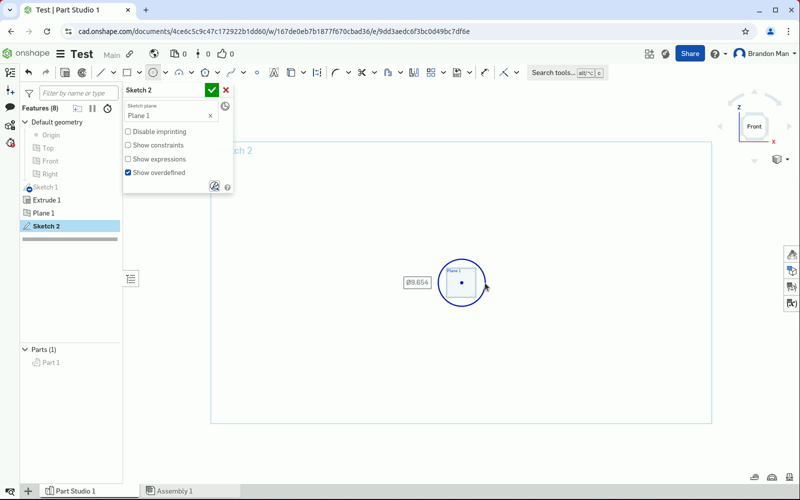
mouse_move(472, 274)
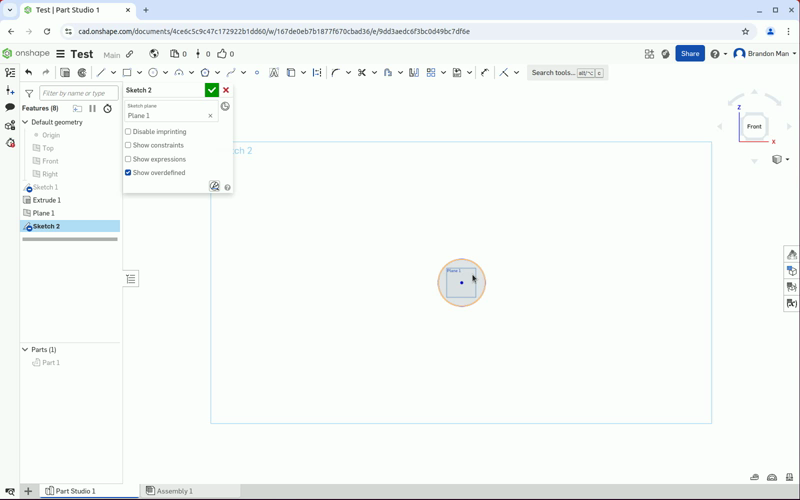
scroll(6)
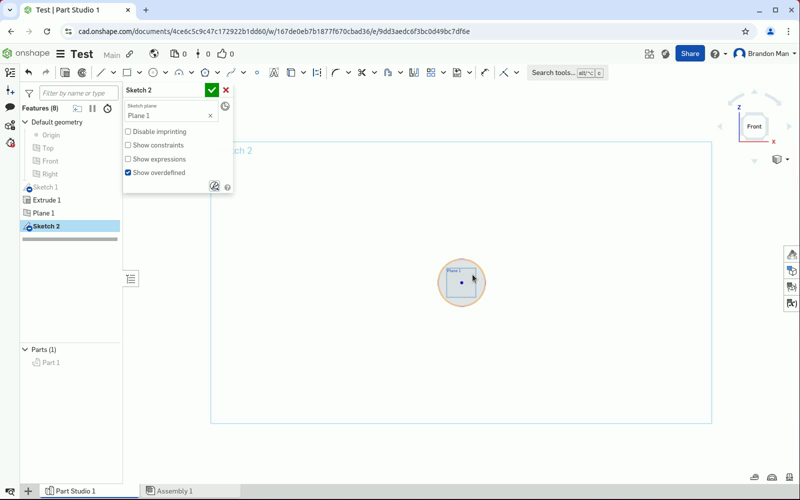
scroll(6)
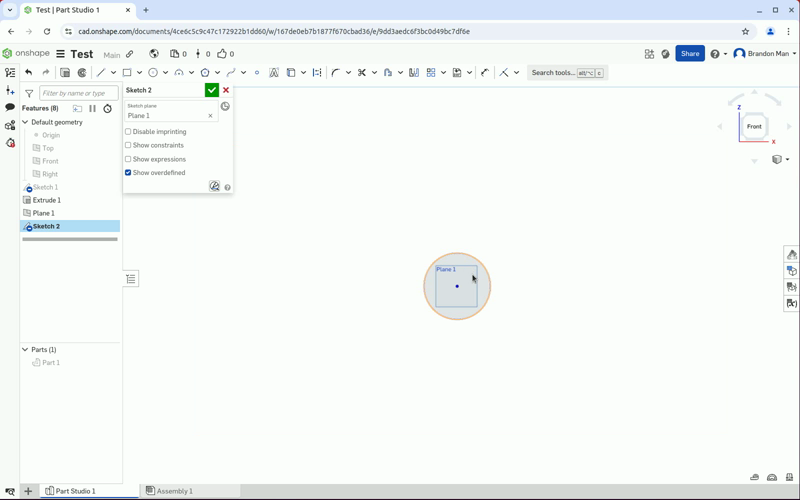
scroll(6)
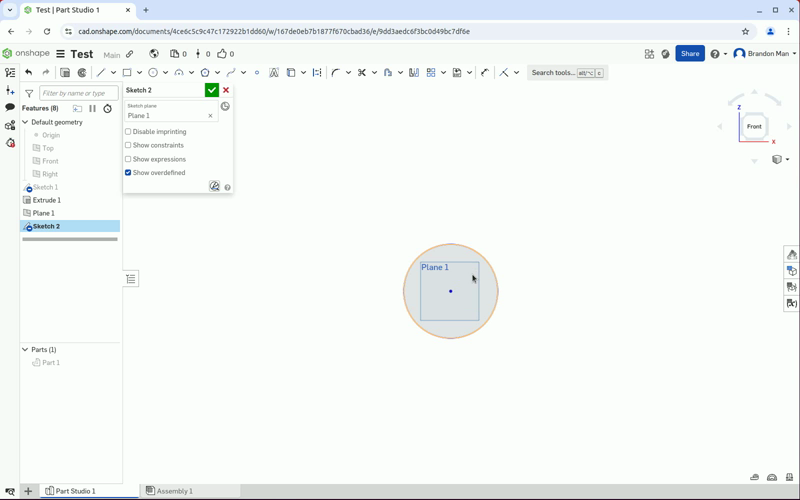
scroll(6)
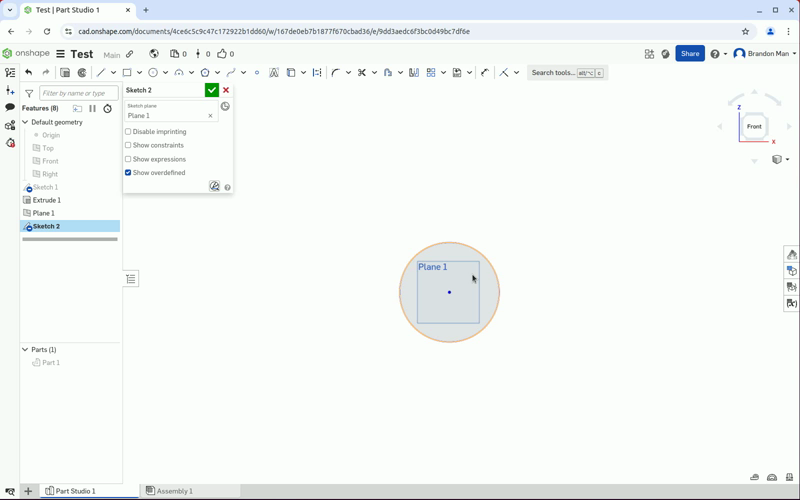
scroll(6)
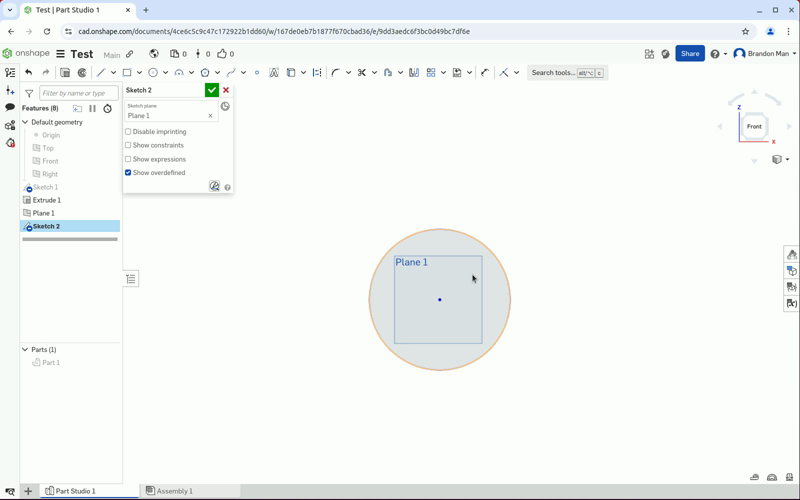
scroll(6)
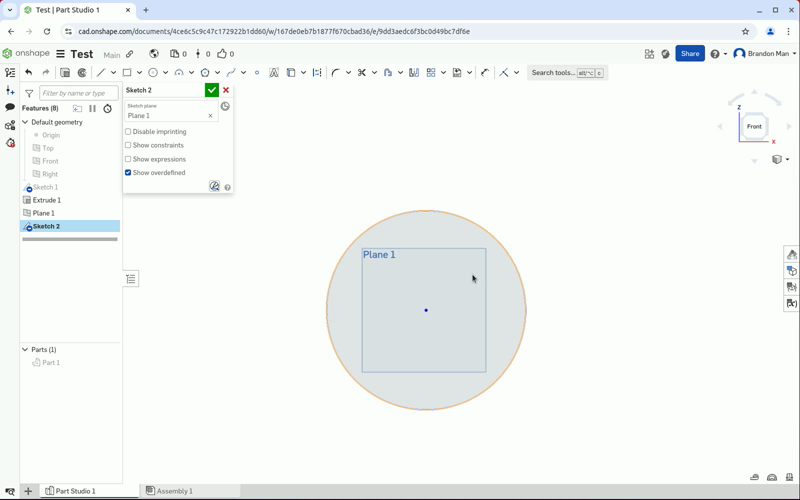
scroll(6)
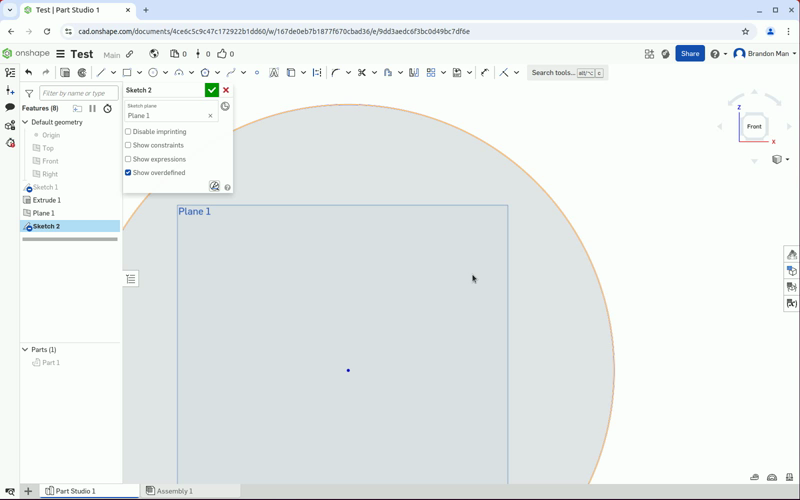
click(472, 274)
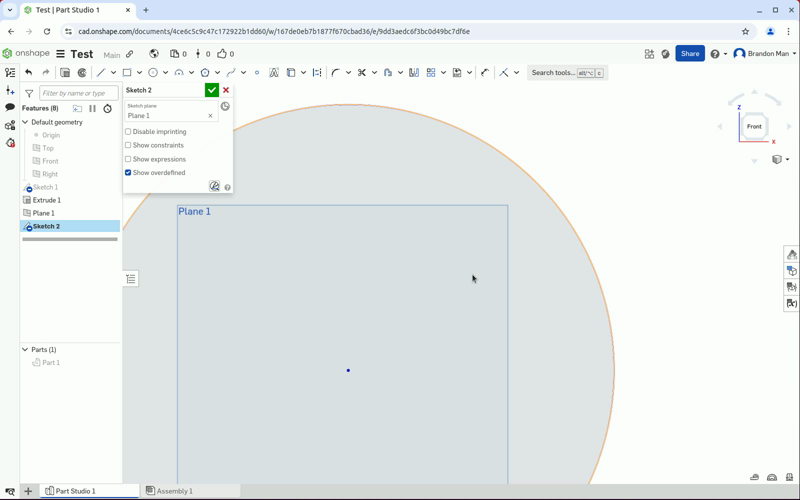
scroll(-6)
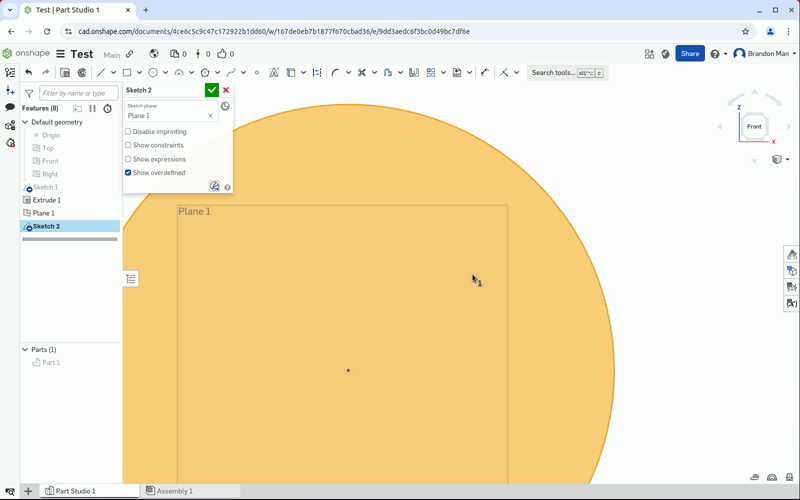
scroll(-6)
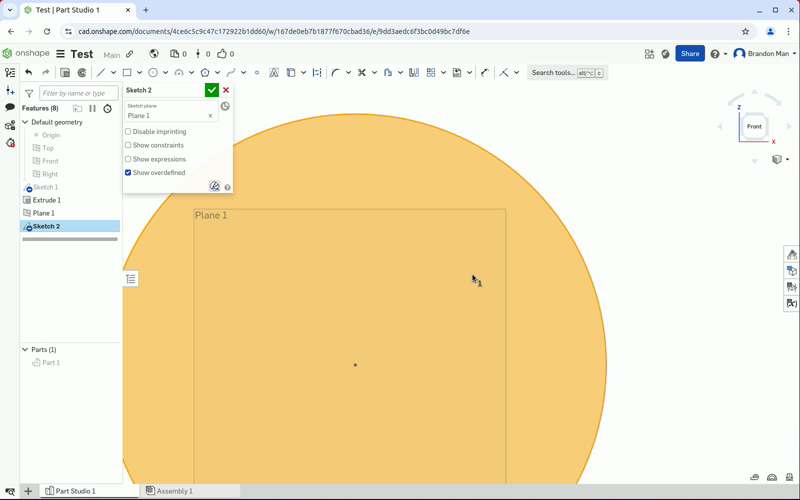
scroll(-6)
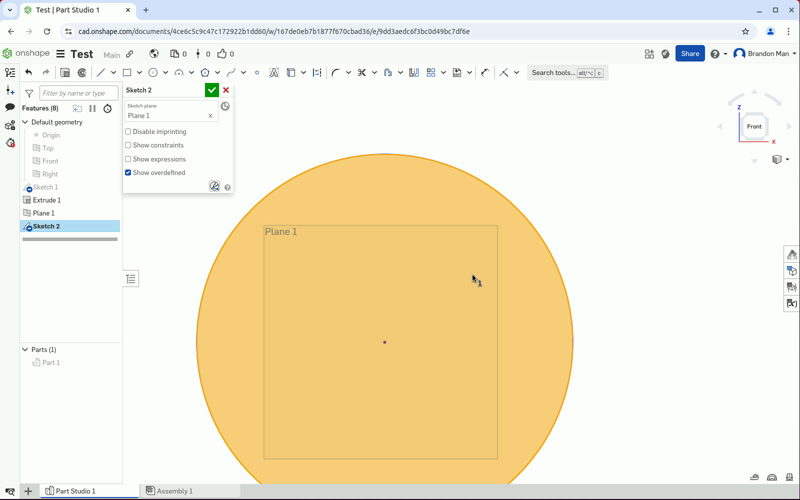
scroll(-6)
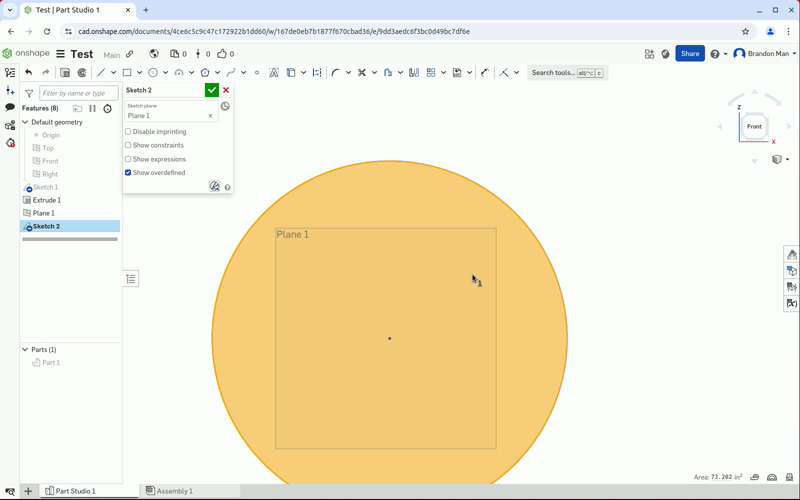
scroll(-6)
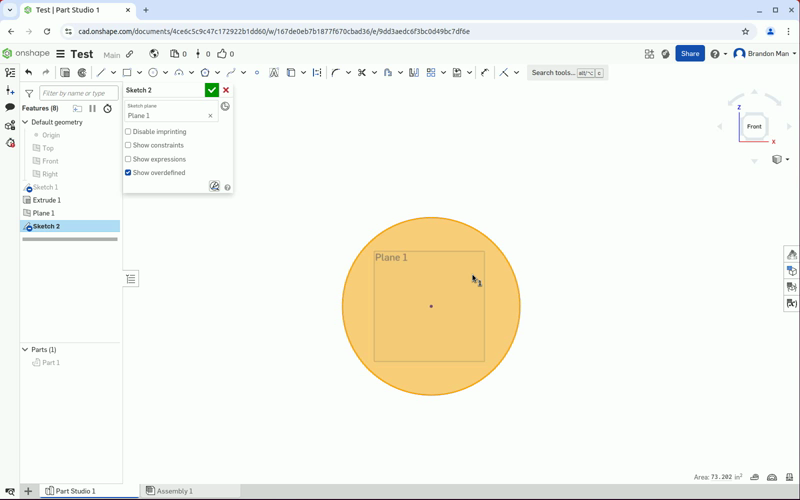
scroll(-6)
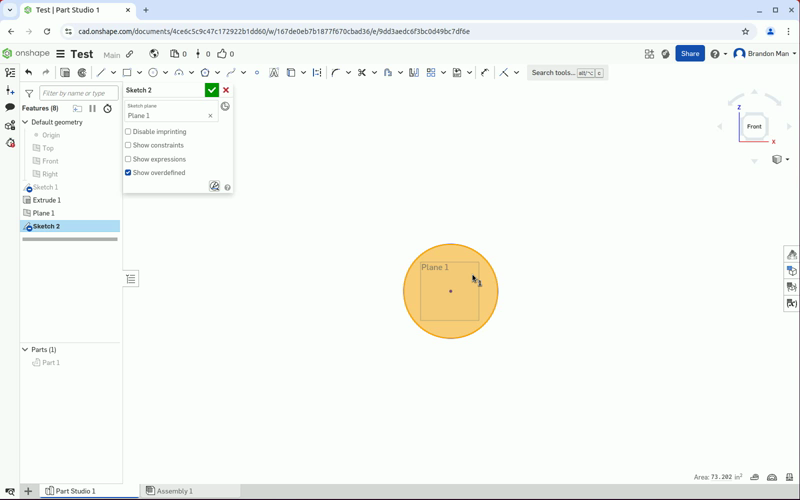
scroll(-6)
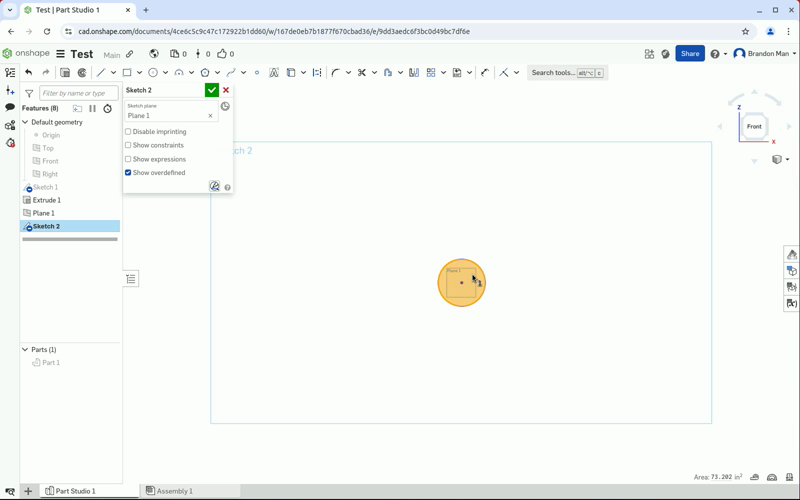
mouse_move(73, 352)
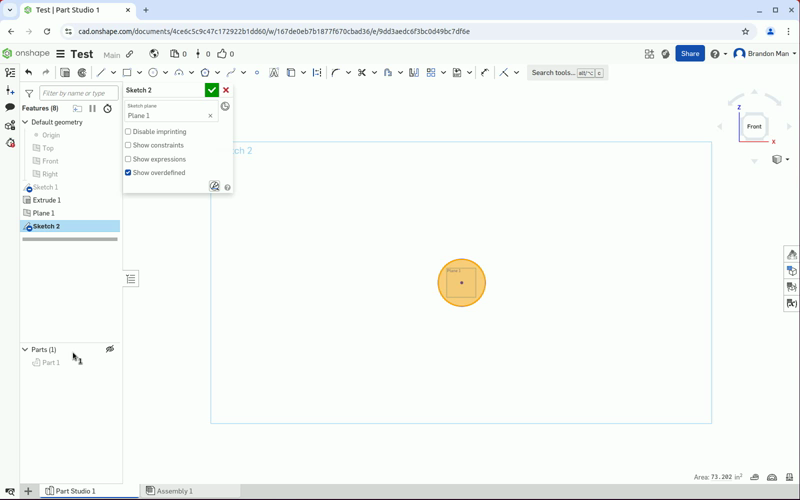
key(shift+y)
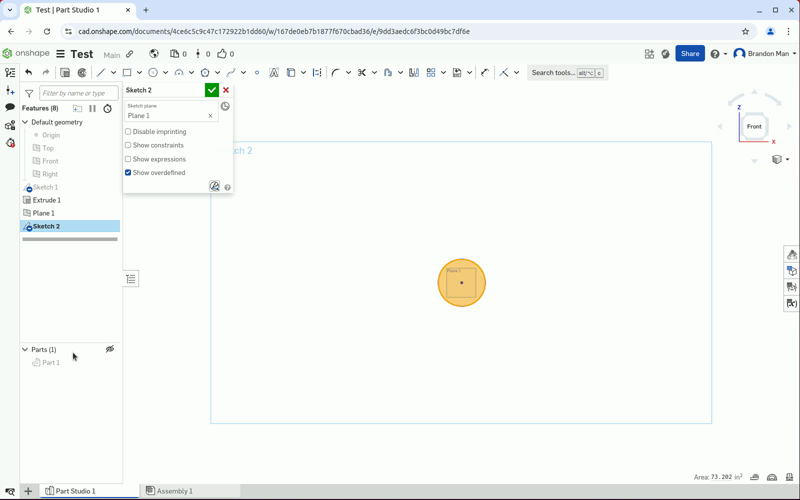
key(shift+e)
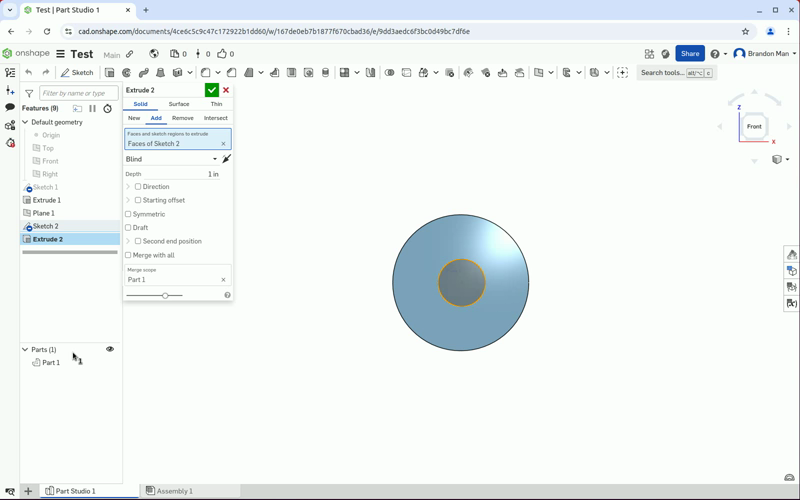
mouse_move(143, 106)
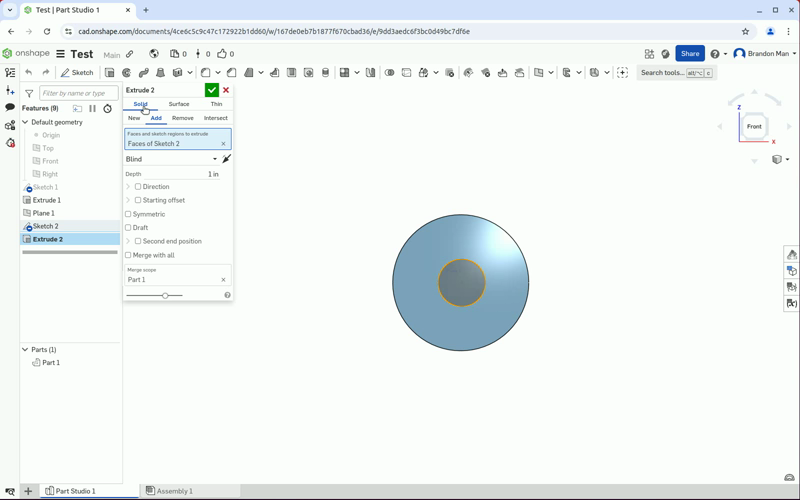
click(143, 106)
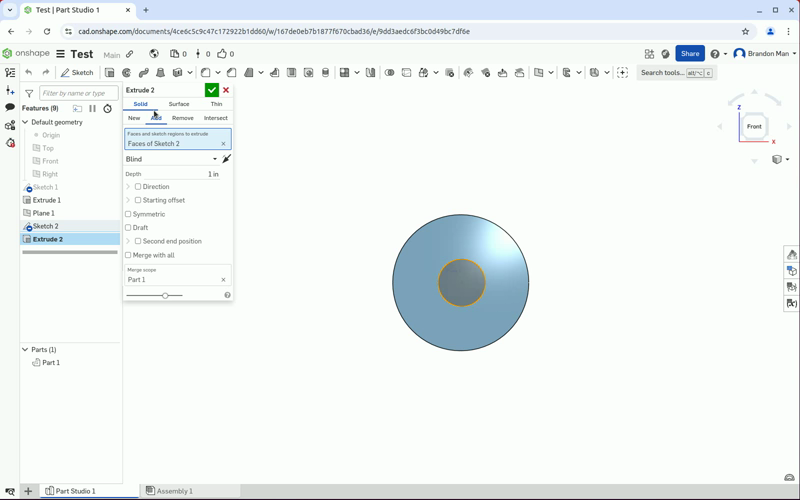
mouse_move(186, 120)
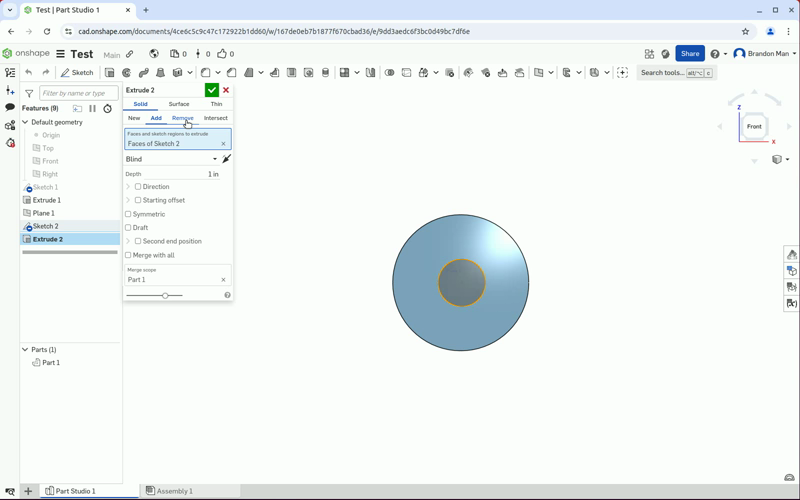
click(186, 120)
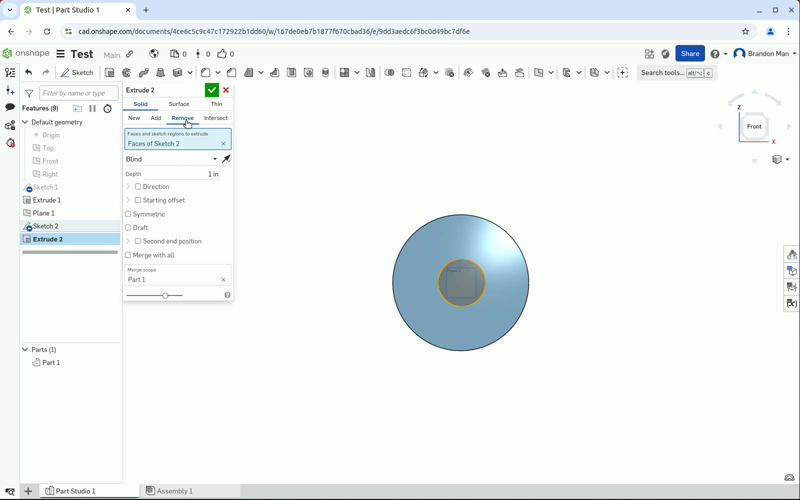
key(tab, 4)
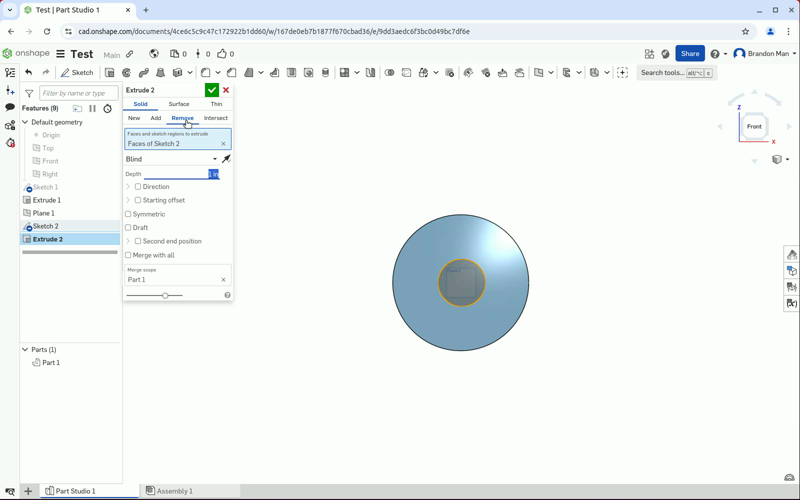
text(-61.14)
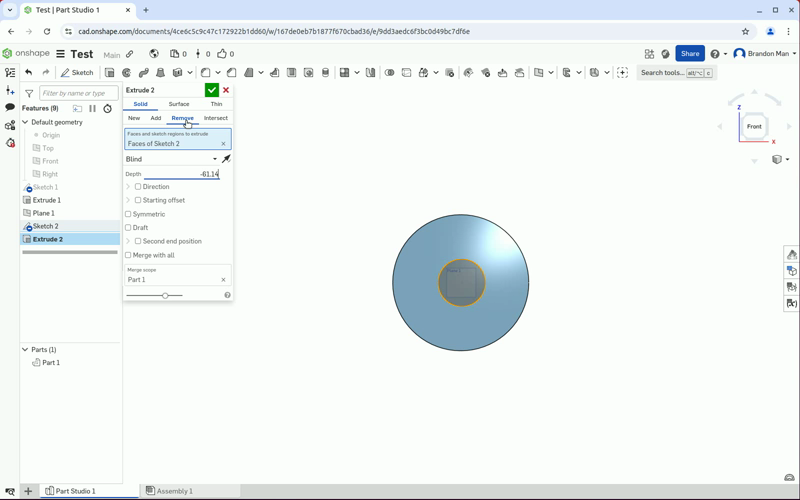
key(tab, 3)
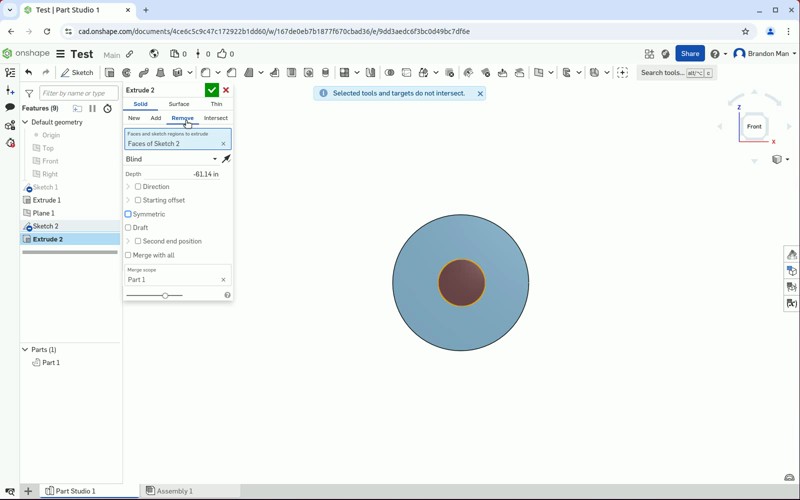
key(space)
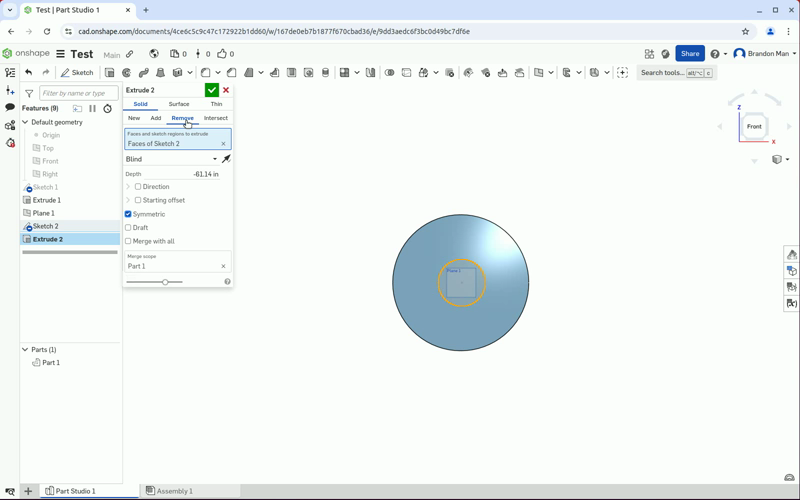
key(tab, 2)
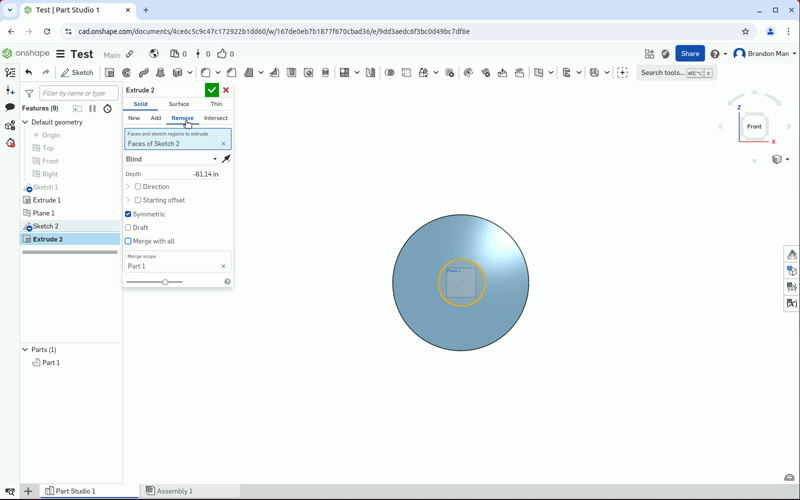
key(space)
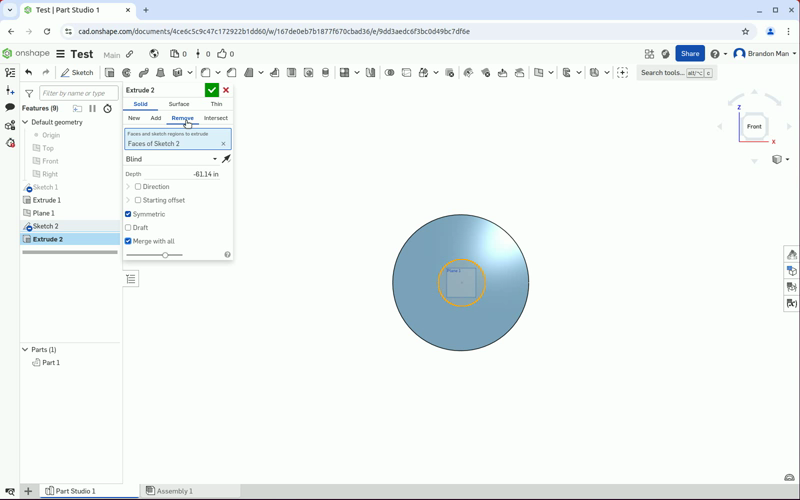
key(enter)
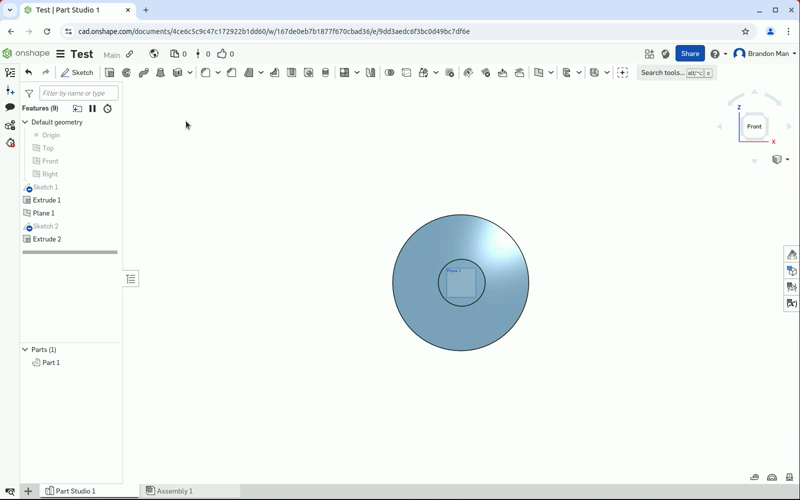
key(shift+h)
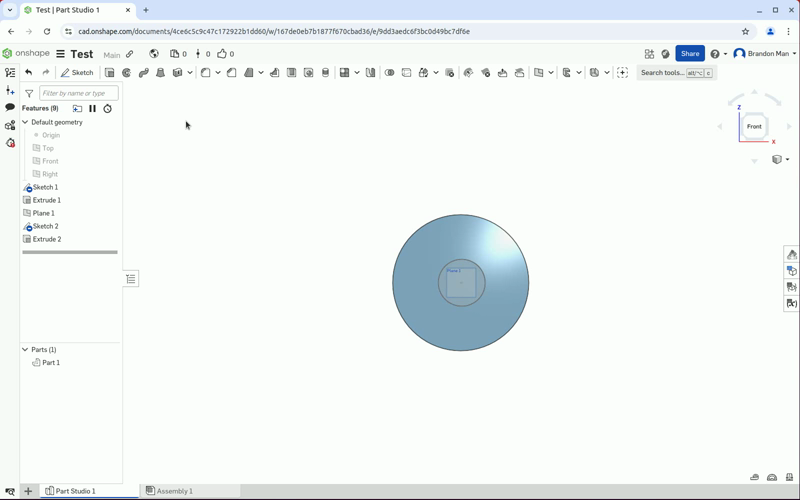
key(shift+h)
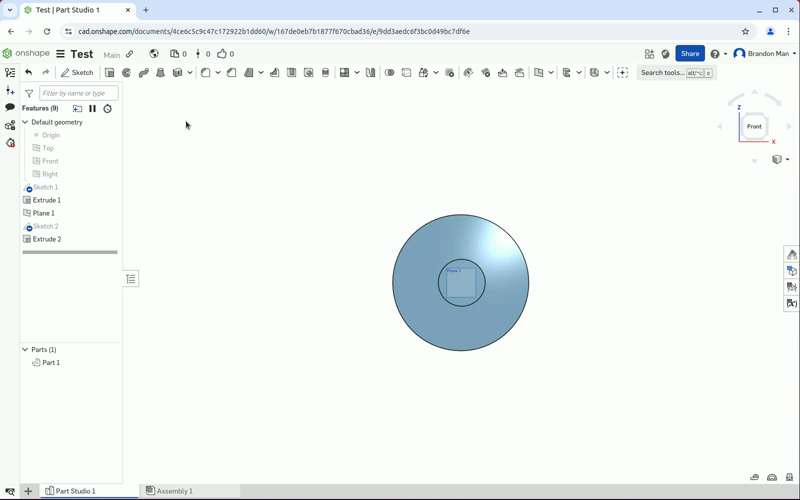
mouse_move(73, 189)
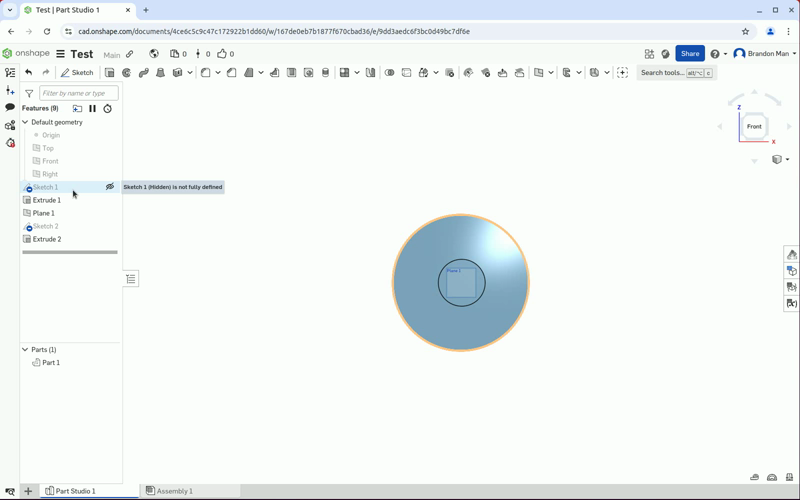
click(73, 189)
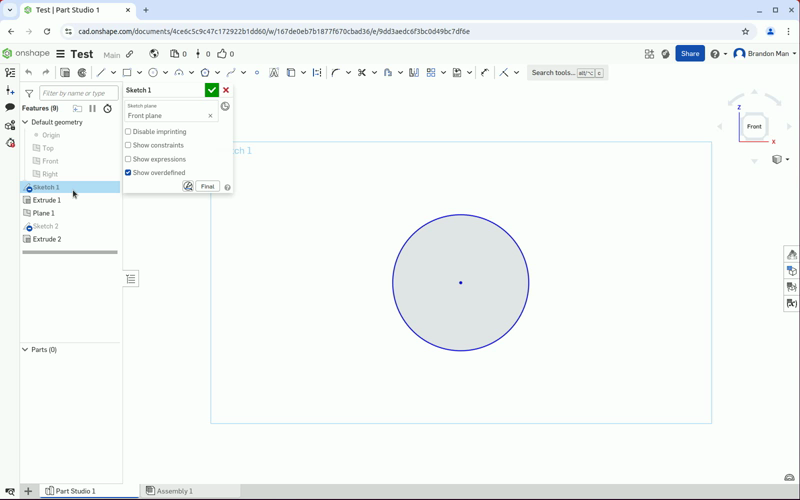
mouse_move(229, 92)
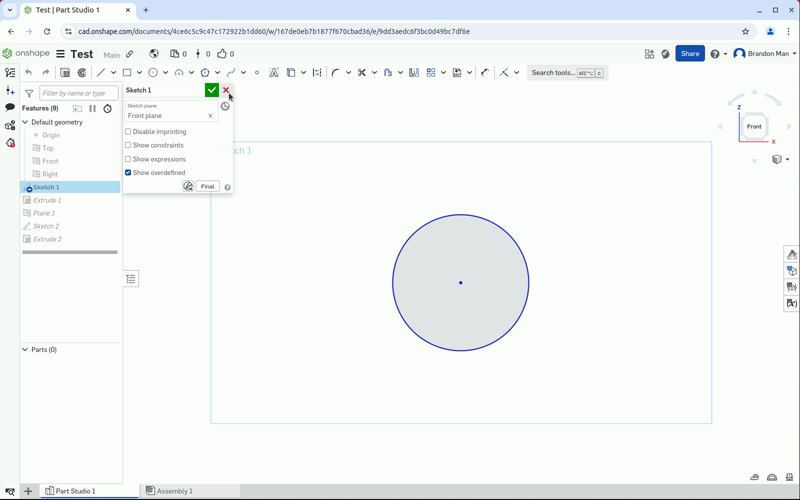
click(229, 92)
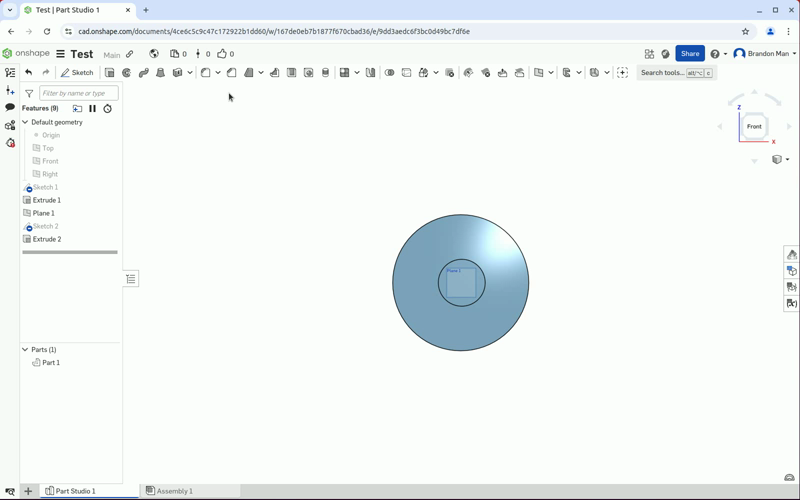
mouse_move(73, 352)
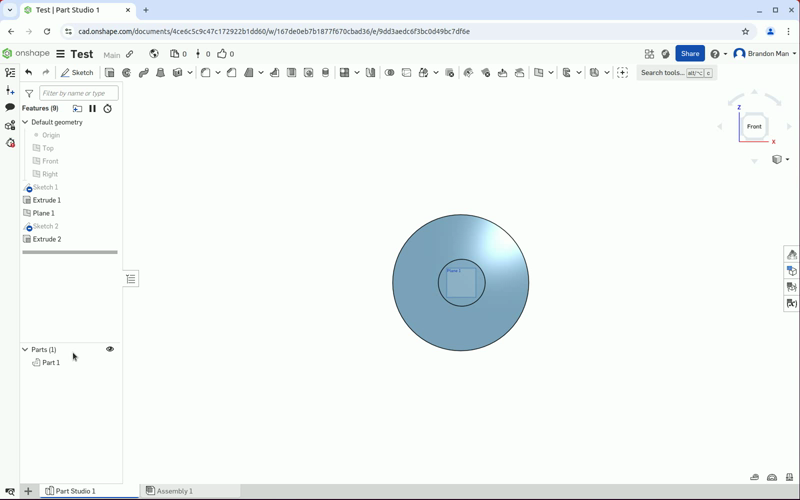
key(y)
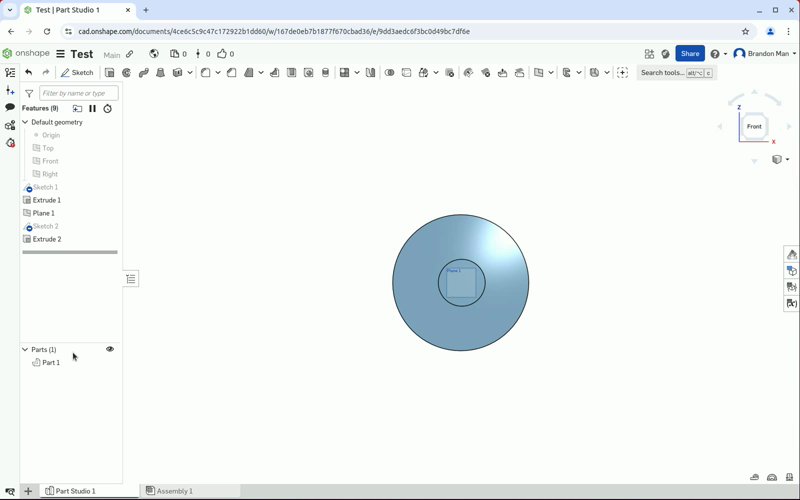
key(shift+p)
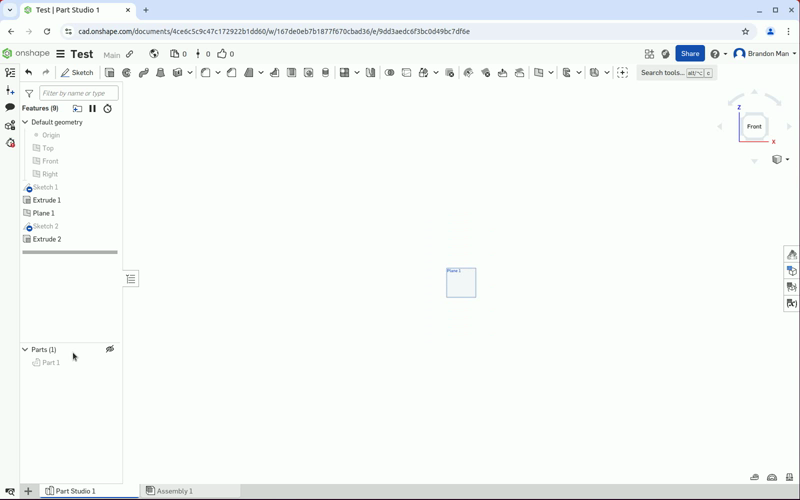
key(space)
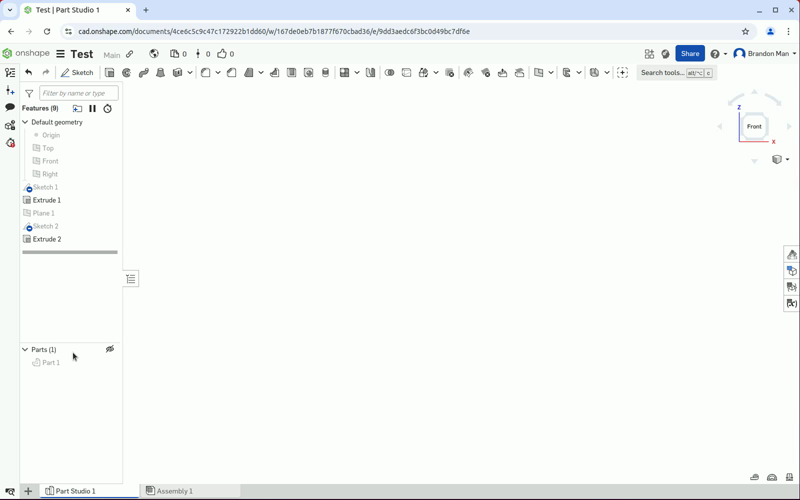
key_down(shift)
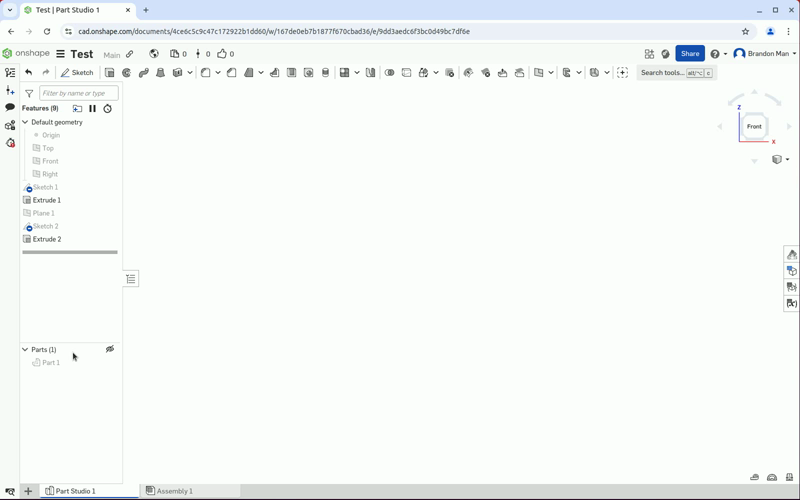
key(left)
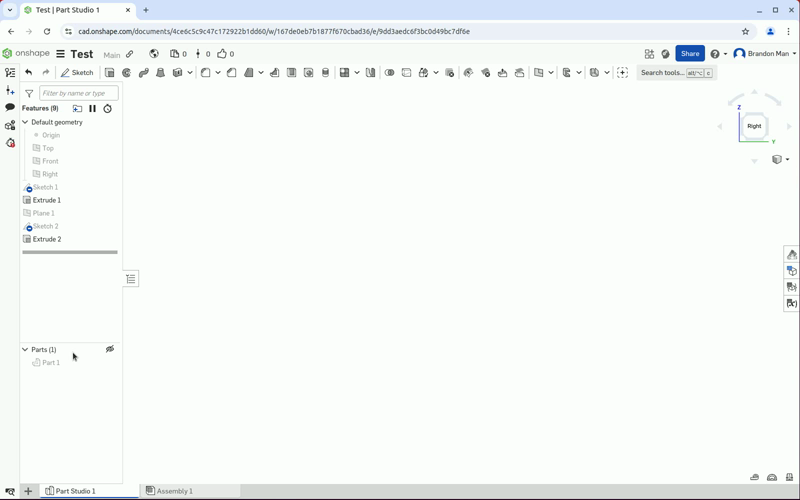
key_up(shift)
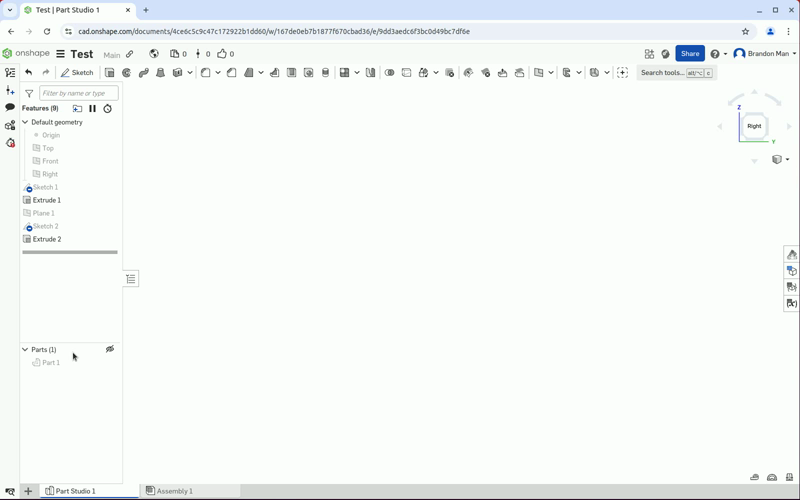
mouse_move(73, 352)
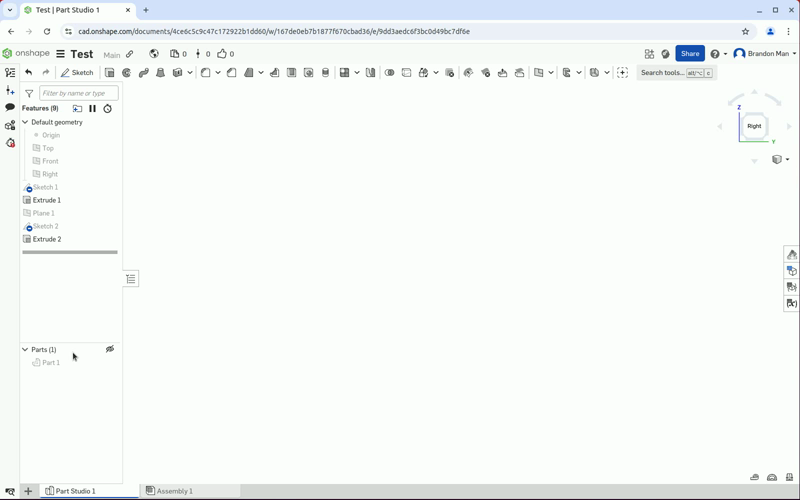
key(shift+y)
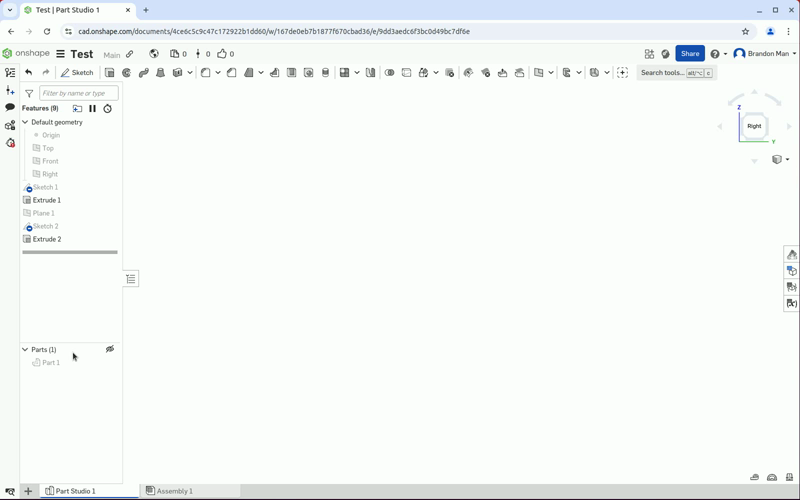
key(shift+s)
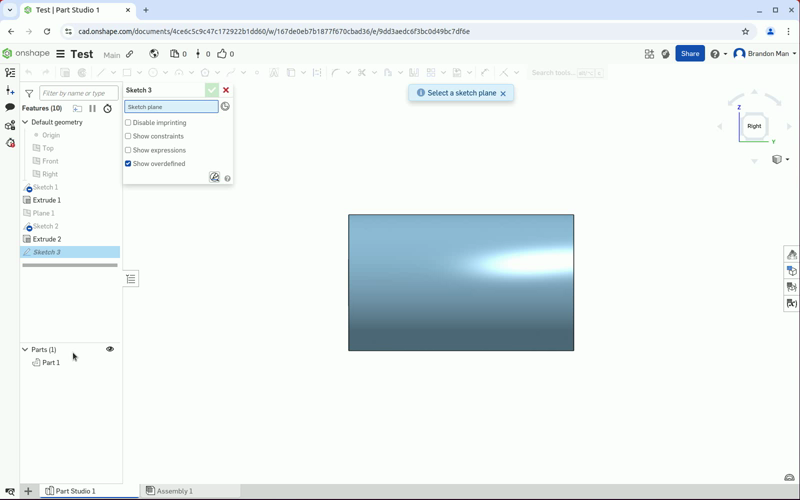
mouse_move(73, 176)
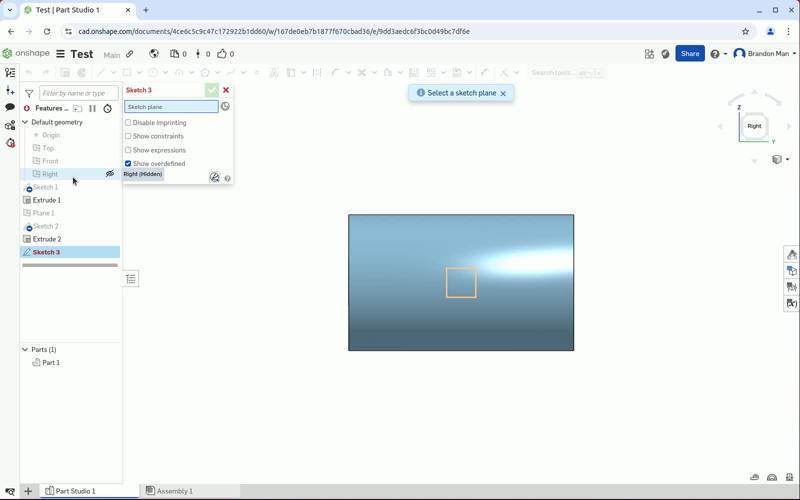
click(73, 176)
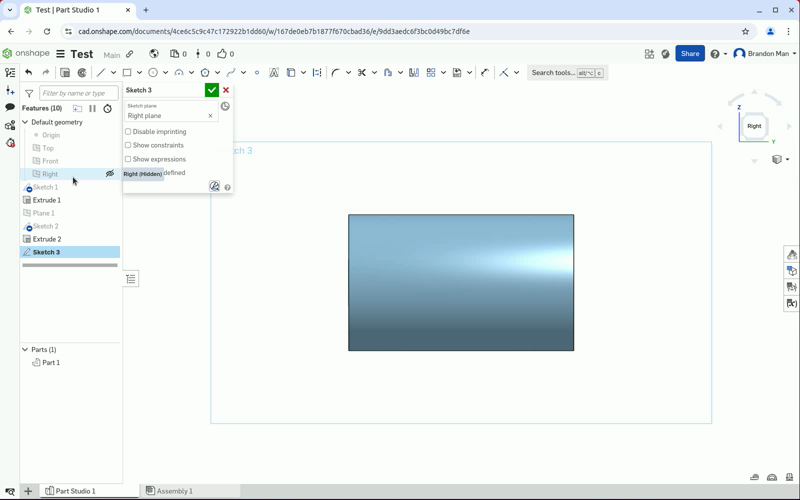
mouse_move(73, 352)
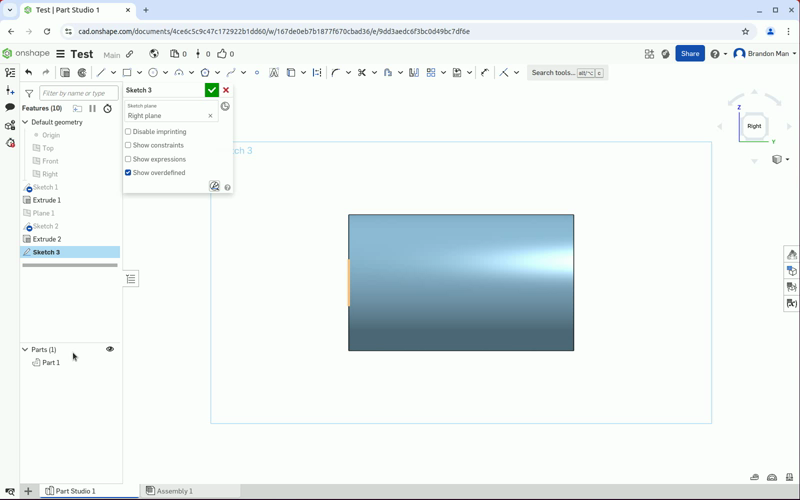
key(y)
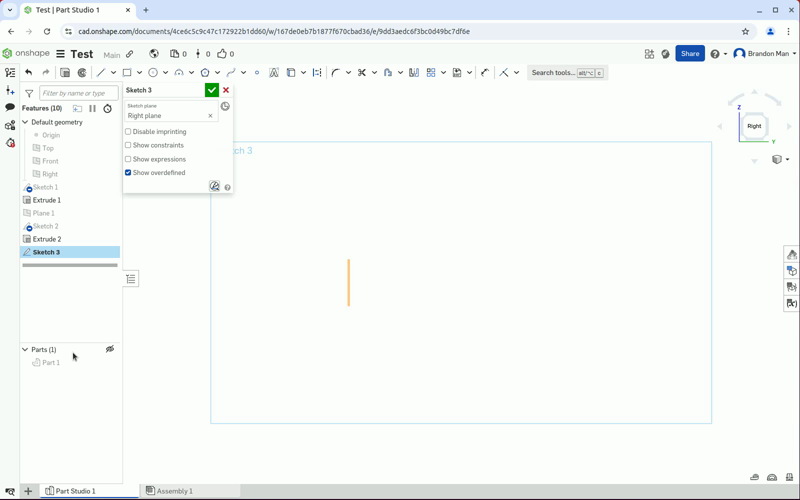
key(l)
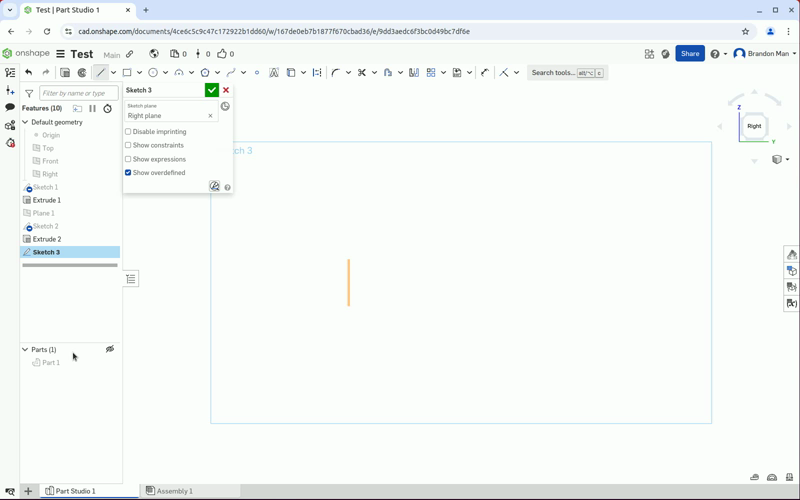
key_down(shift)
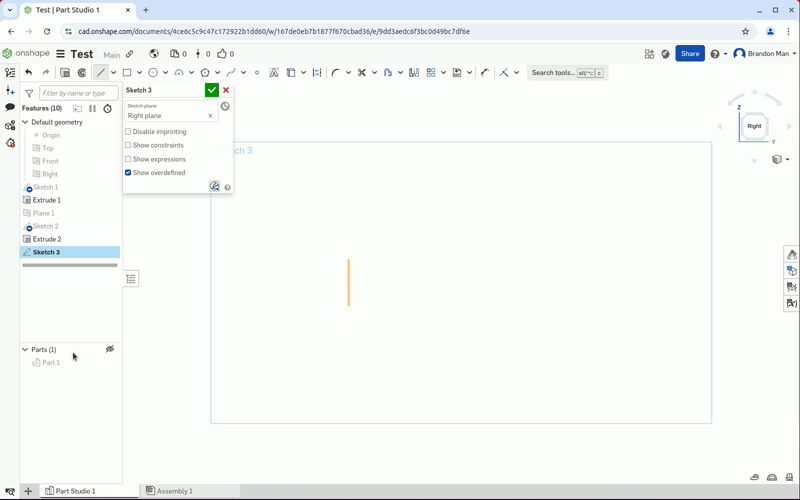
mouse_move(443, 288)
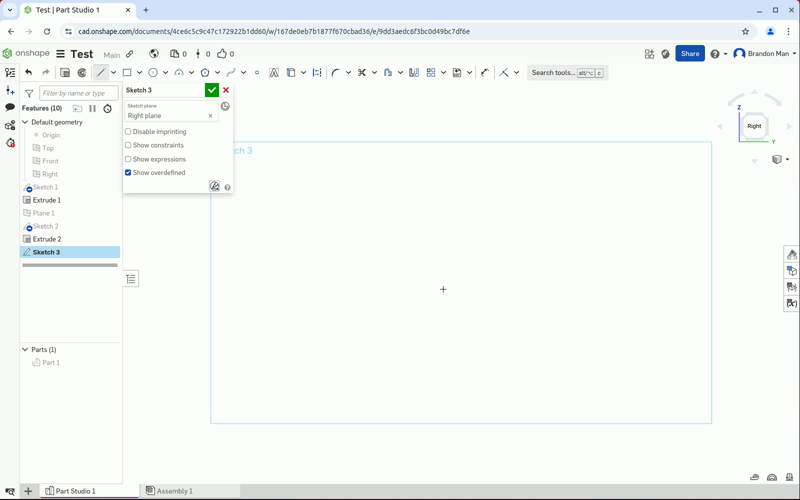
click(443, 288)
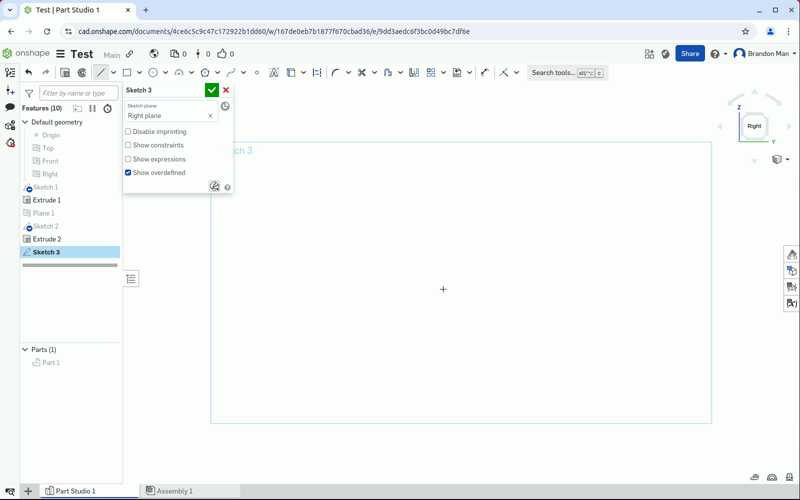
key_up(shift)
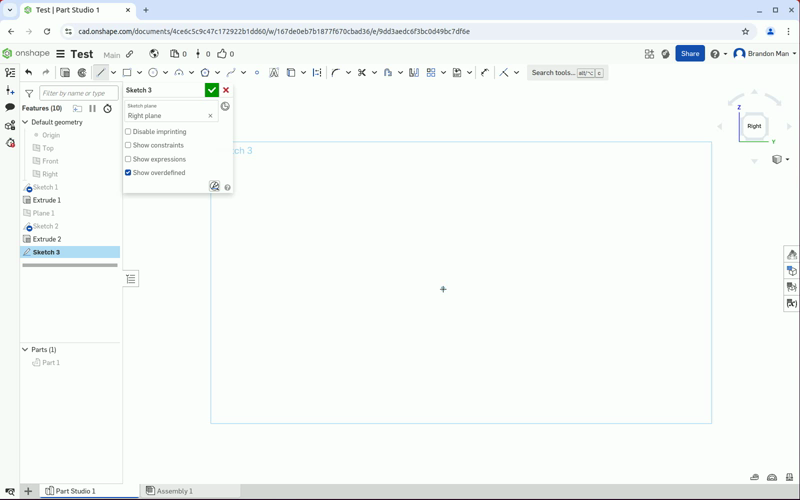
key_down(shift)
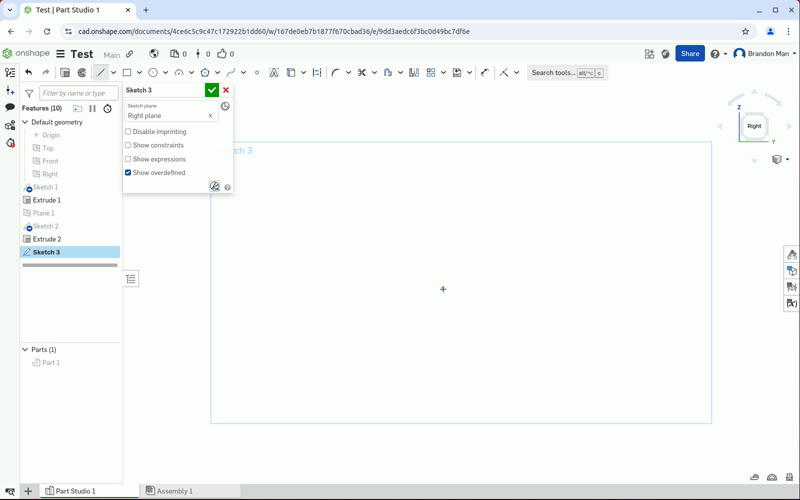
mouse_move(473, 288)
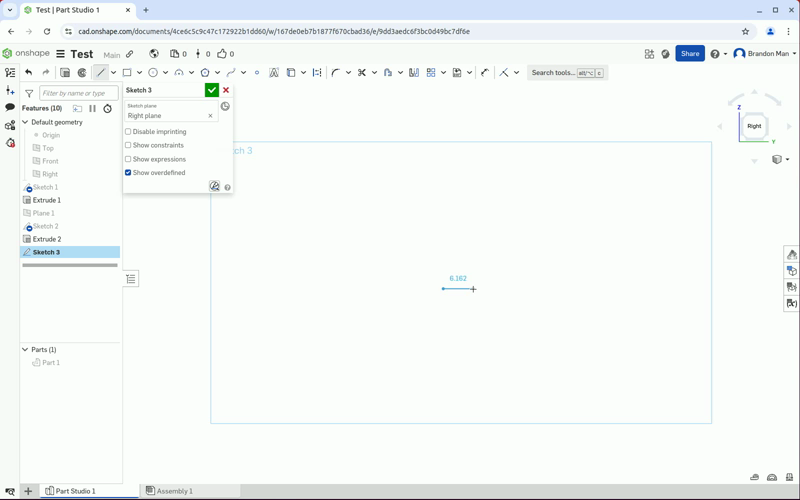
mouse_move(479, 288)
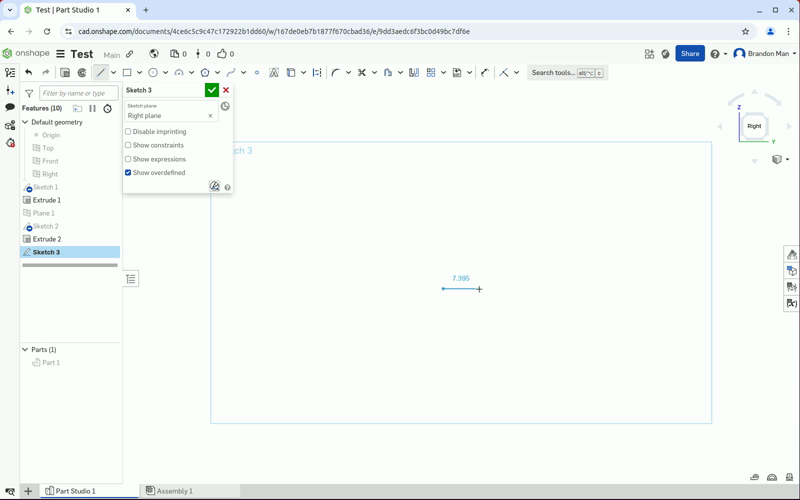
click(479, 288)
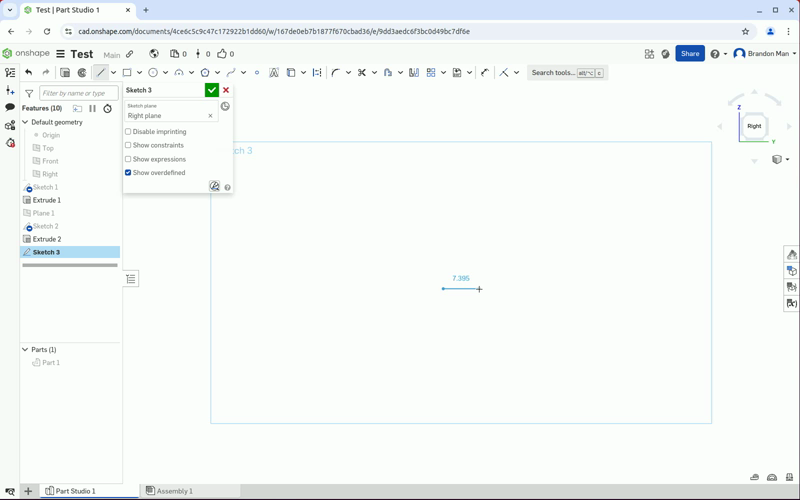
key_up(shift)
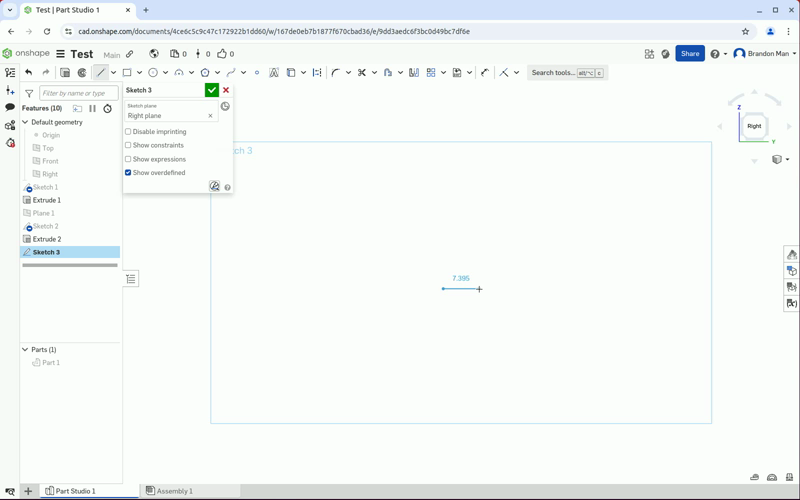
key_down(shift)
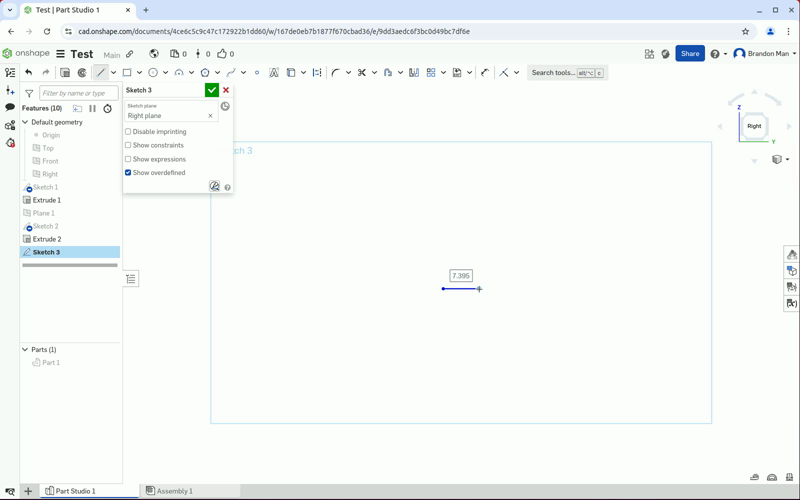
mouse_move(509, 288)
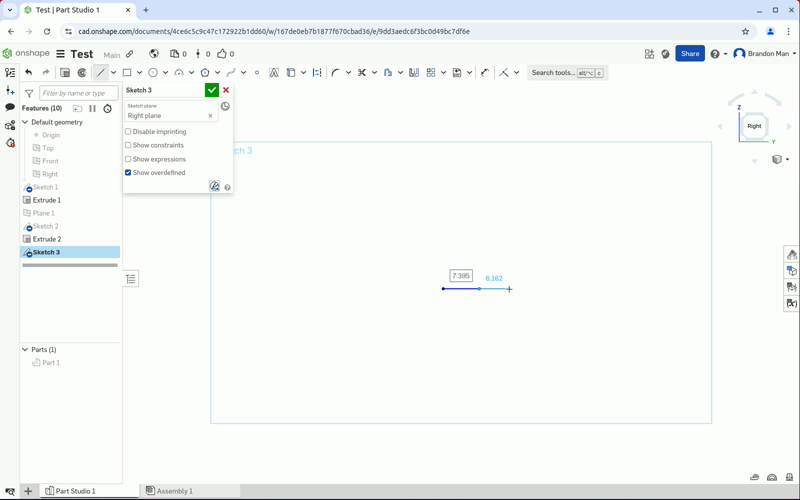
mouse_move(479, 276)
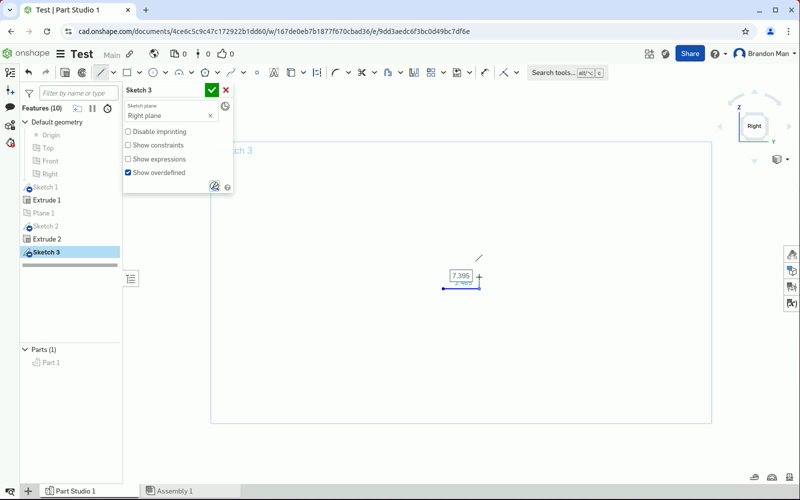
click(479, 276)
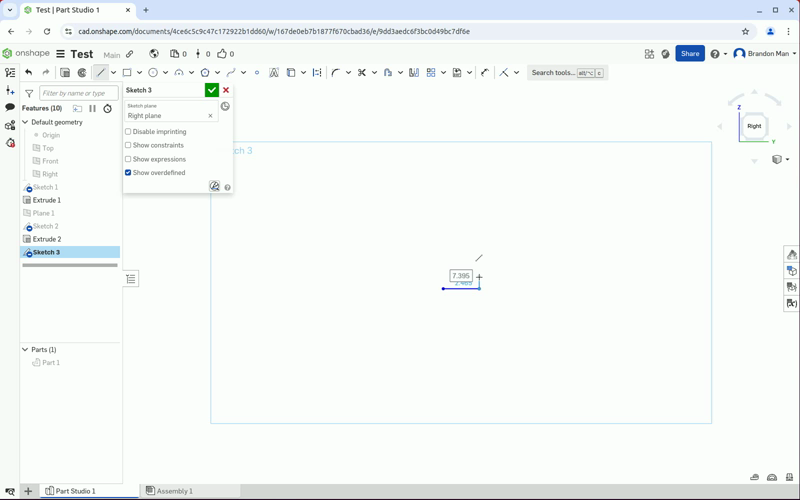
key_up(shift)
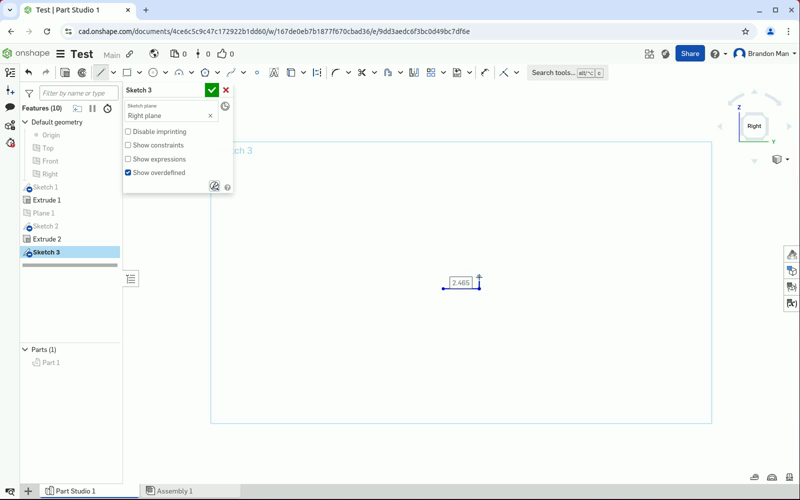
key_down(shift)
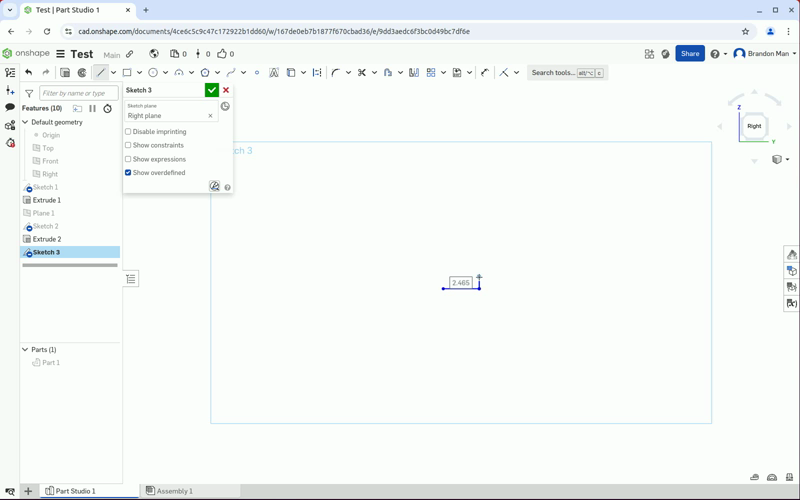
mouse_move(509, 276)
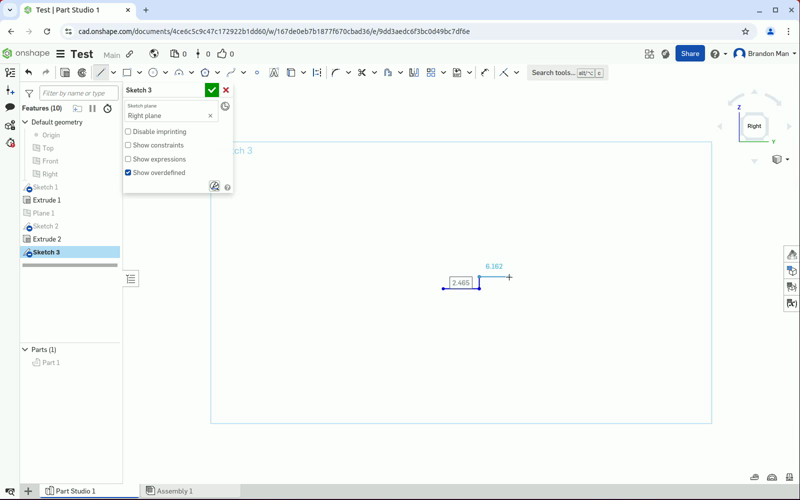
mouse_move(443, 276)
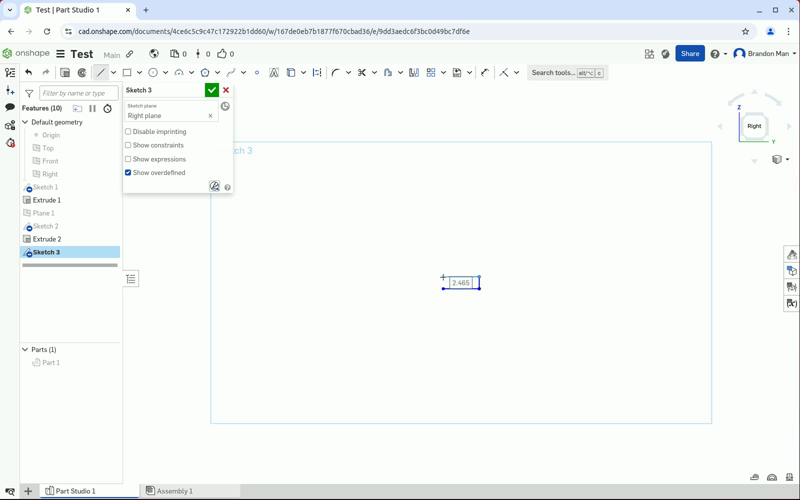
click(443, 276)
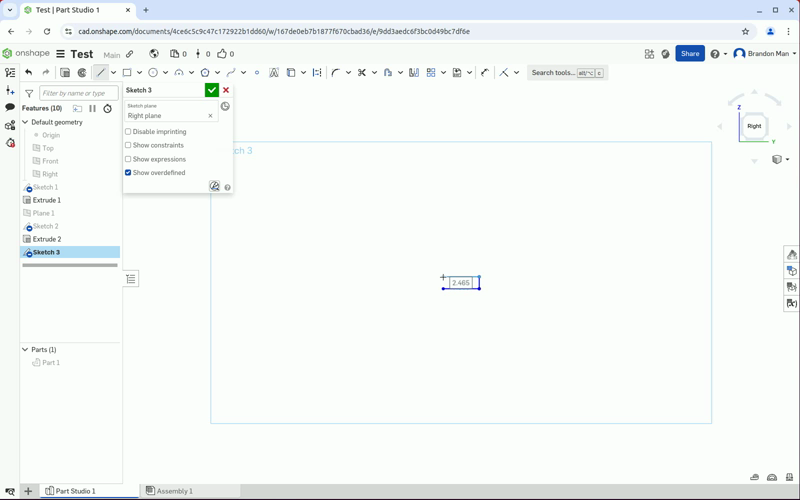
key_up(shift)
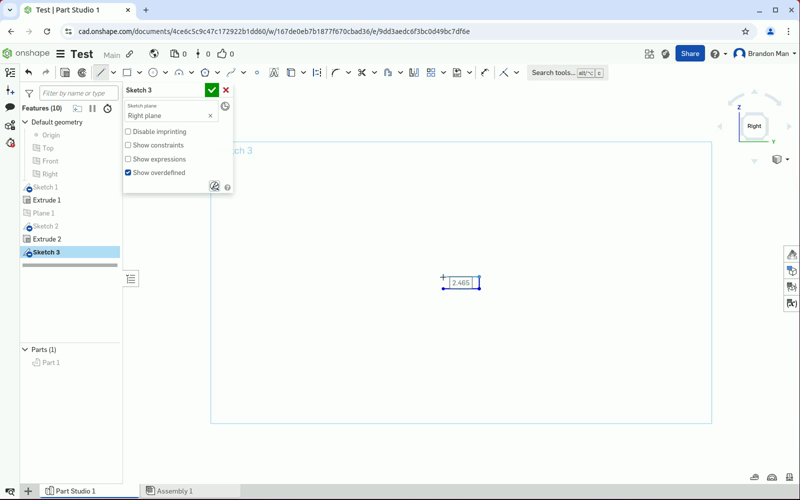
mouse_move(473, 276)
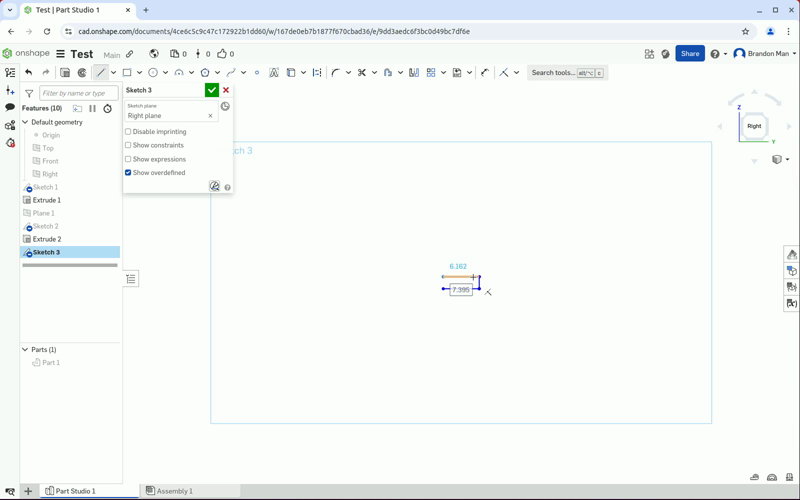
key_down(shift)
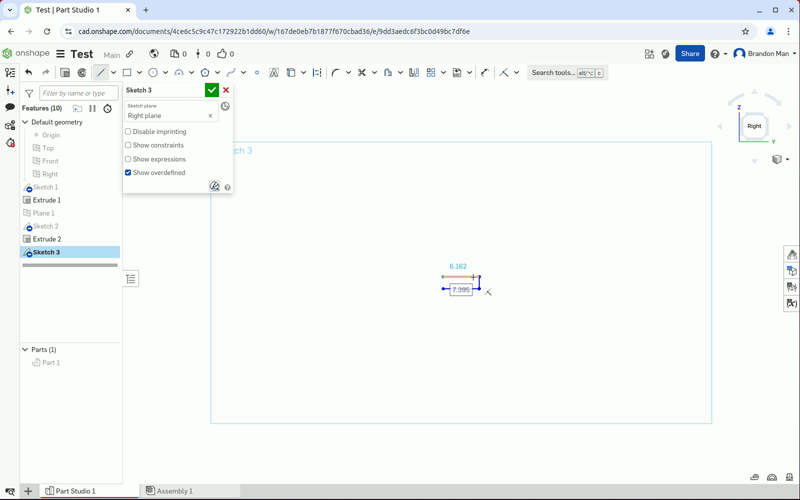
mouse_move(443, 288)
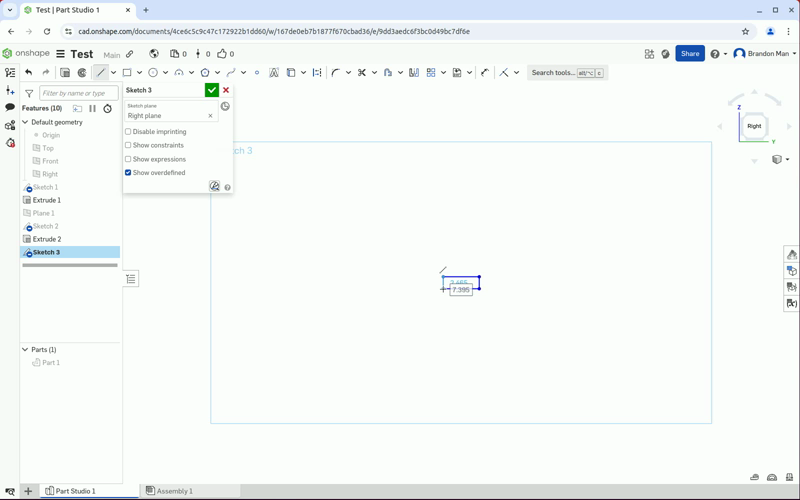
key_up(shift)
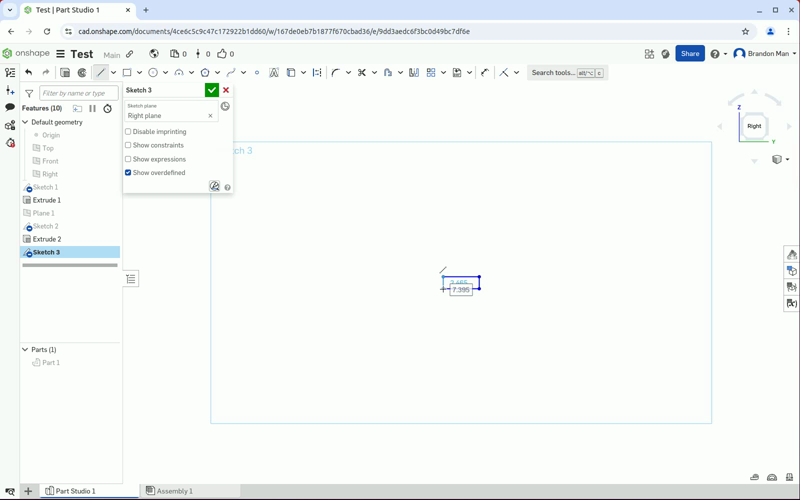
click(443, 288)
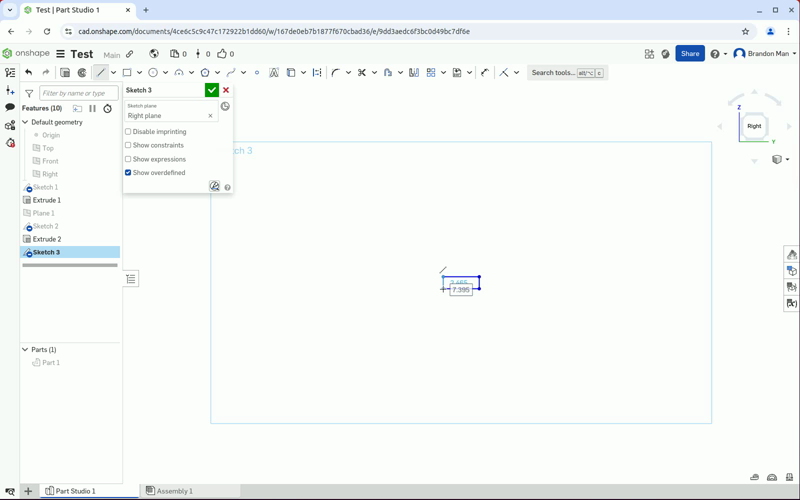
key(esc)
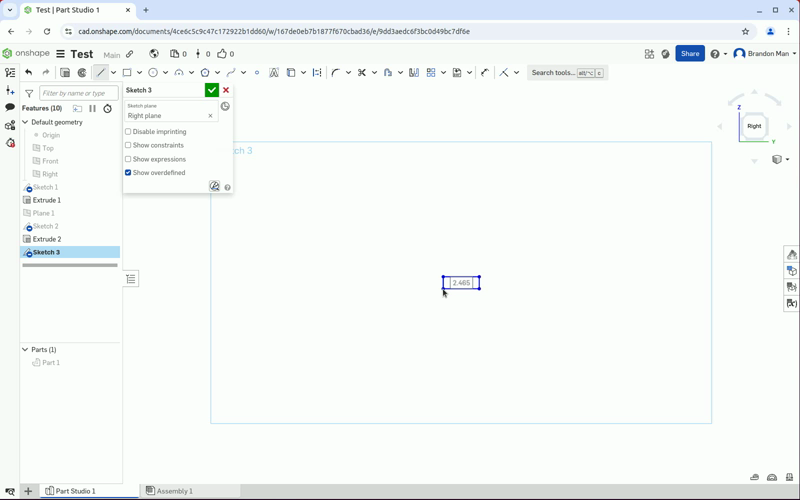
mouse_move(468, 288)
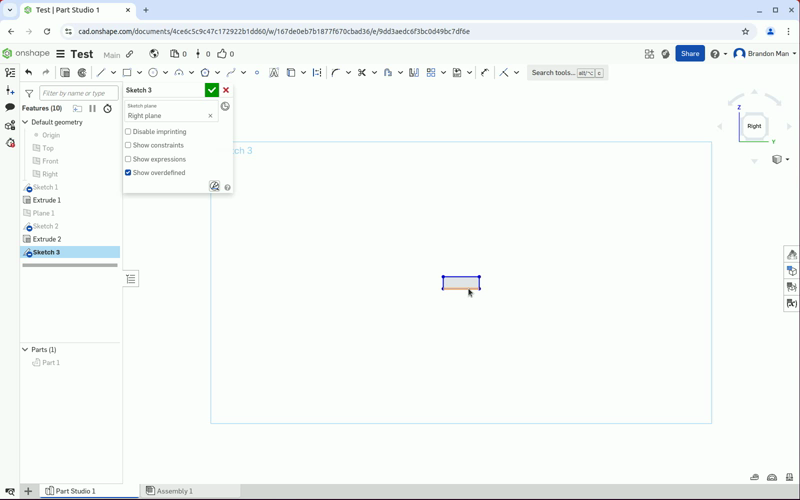
scroll(6)
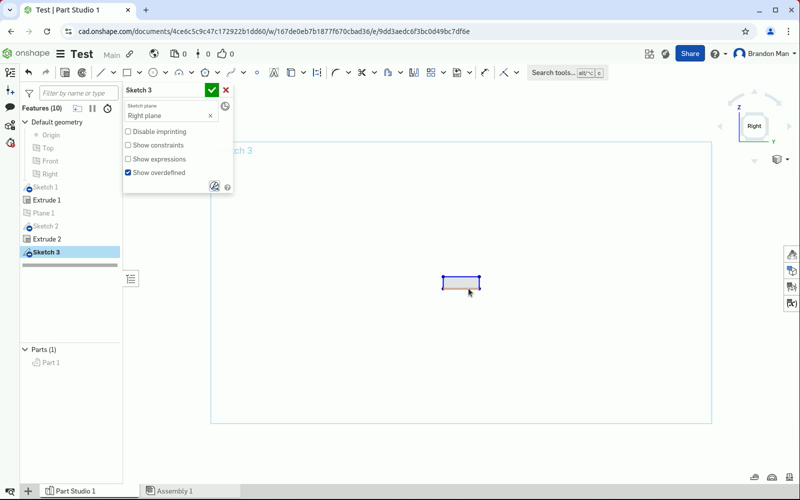
scroll(6)
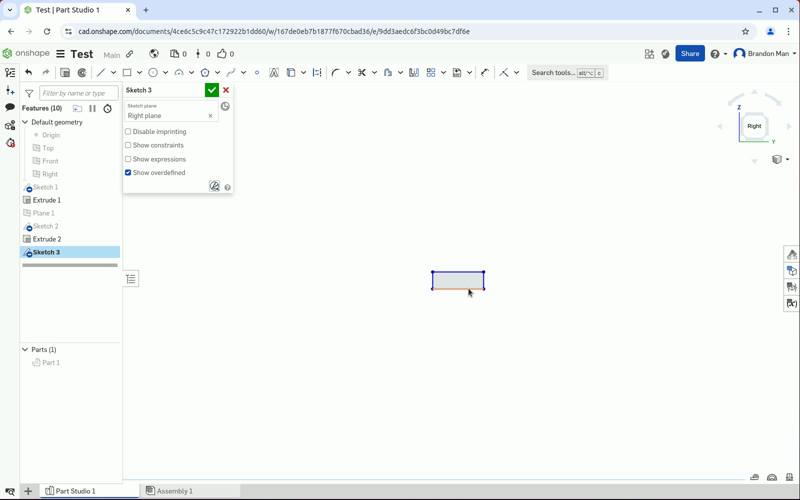
scroll(6)
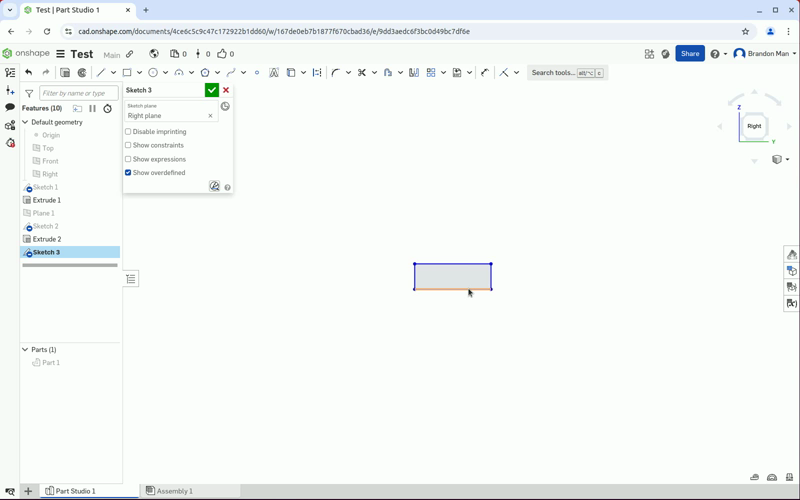
scroll(6)
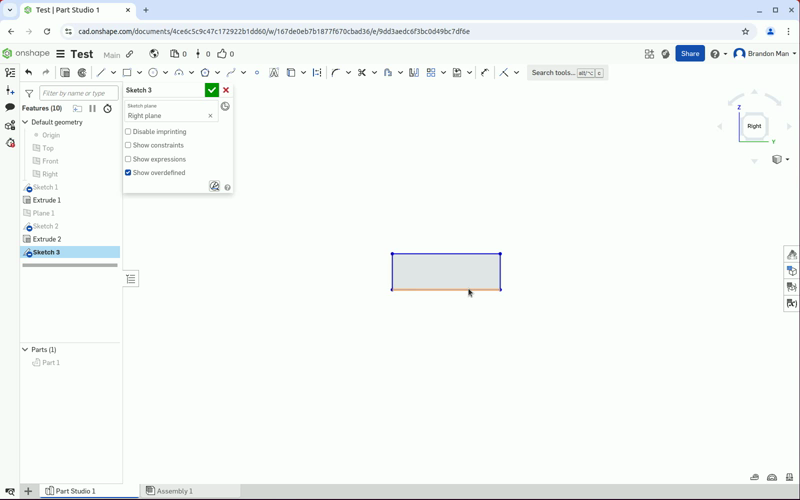
scroll(6)
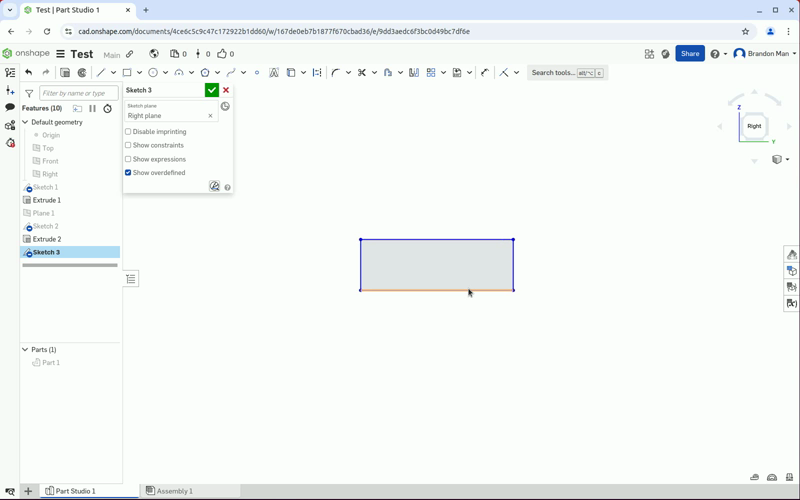
scroll(6)
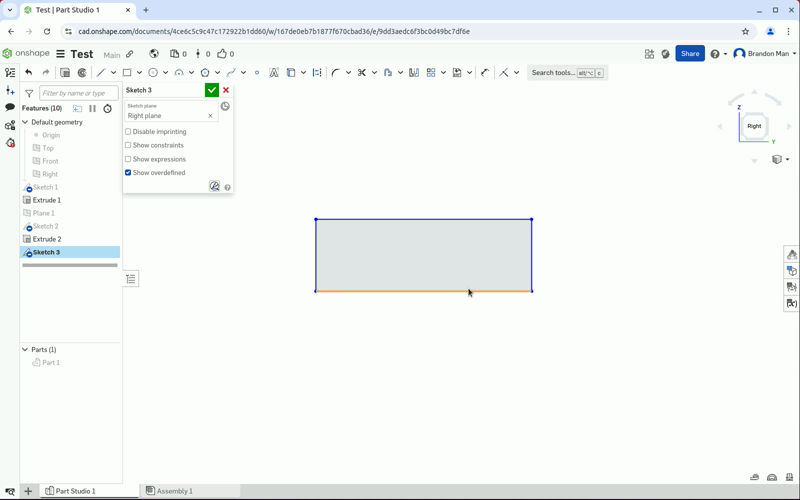
scroll(6)
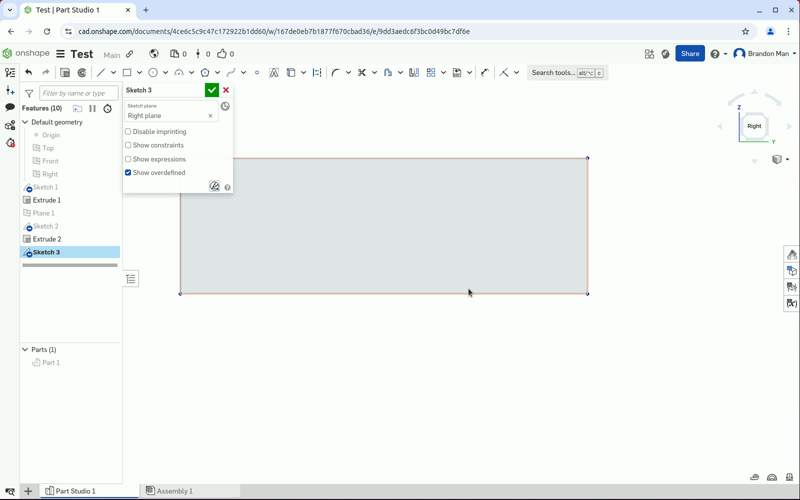
click(468, 288)
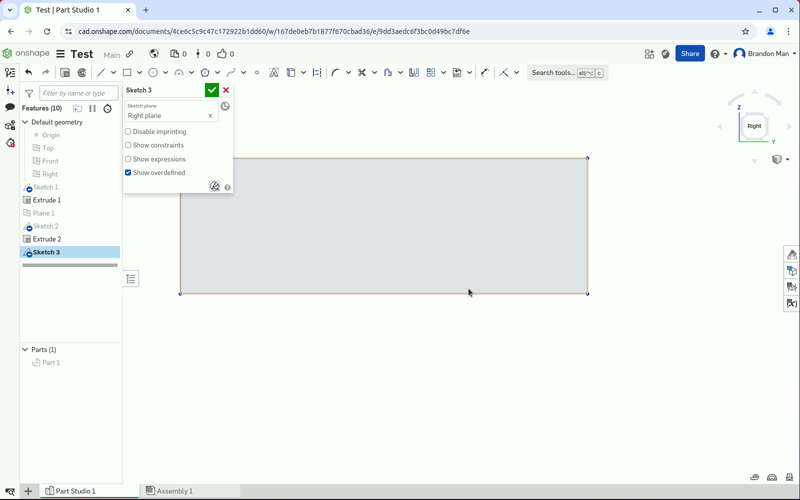
scroll(-6)
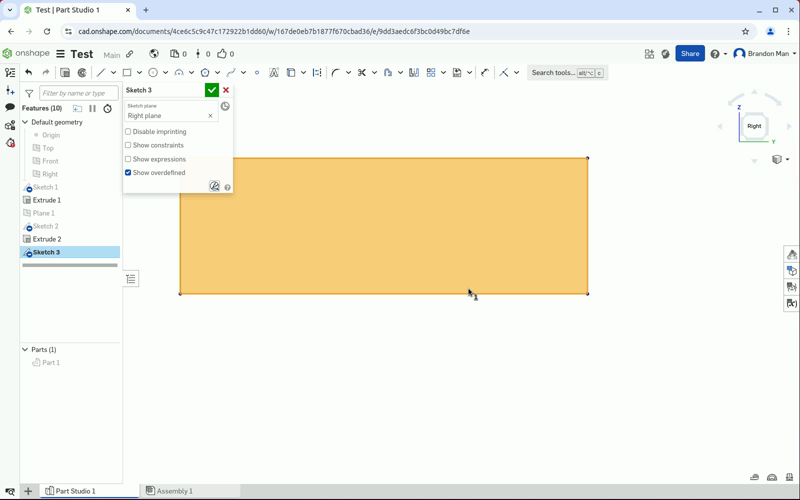
scroll(-6)
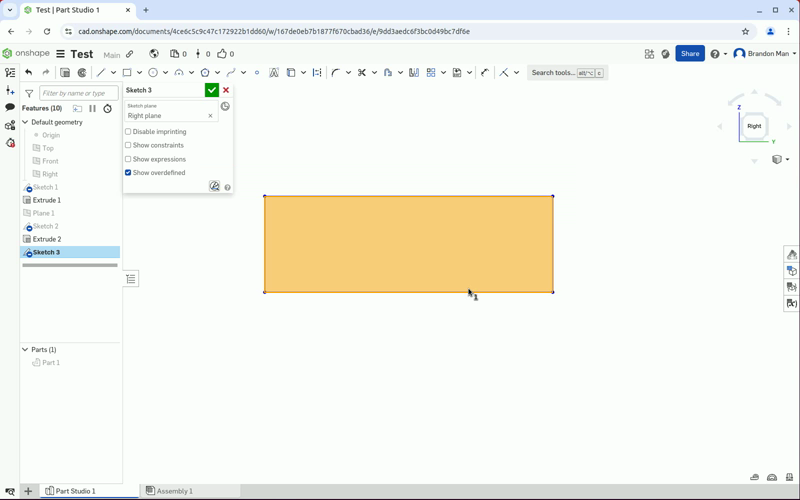
scroll(-6)
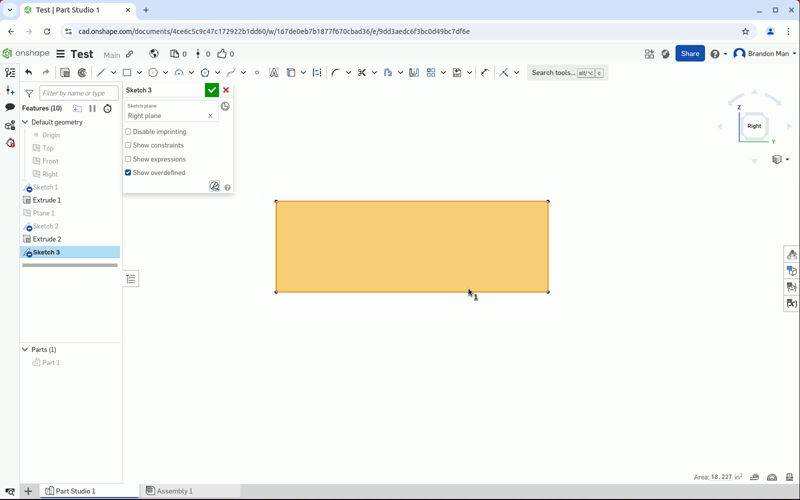
scroll(-6)
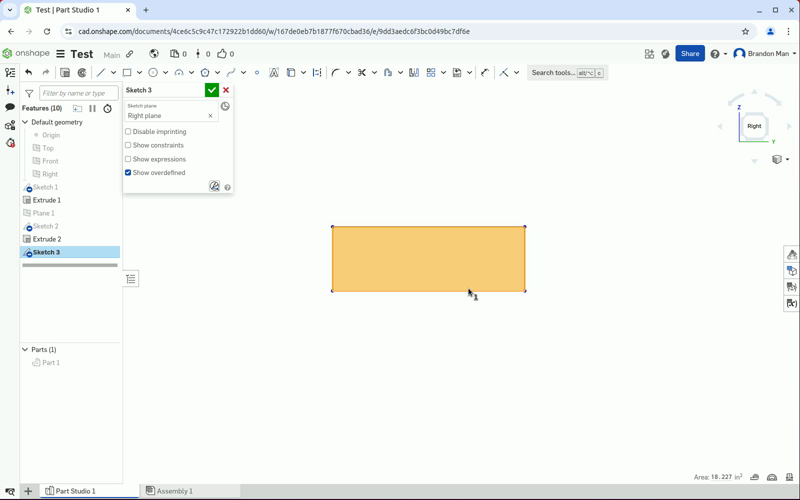
scroll(-6)
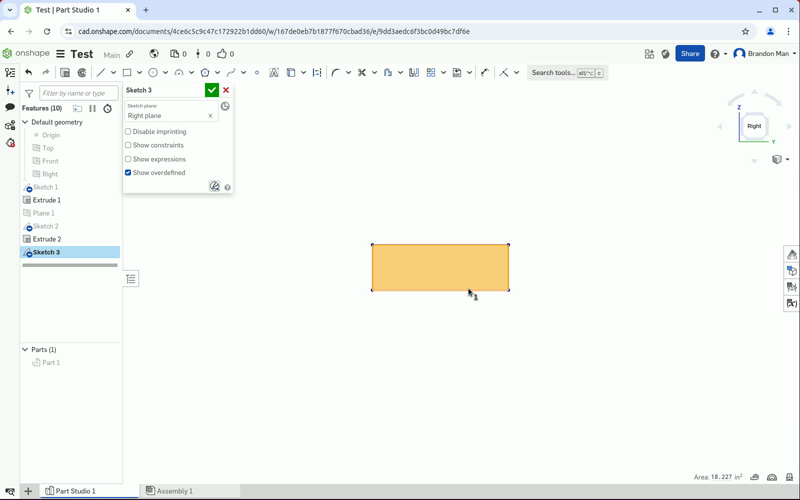
scroll(-6)
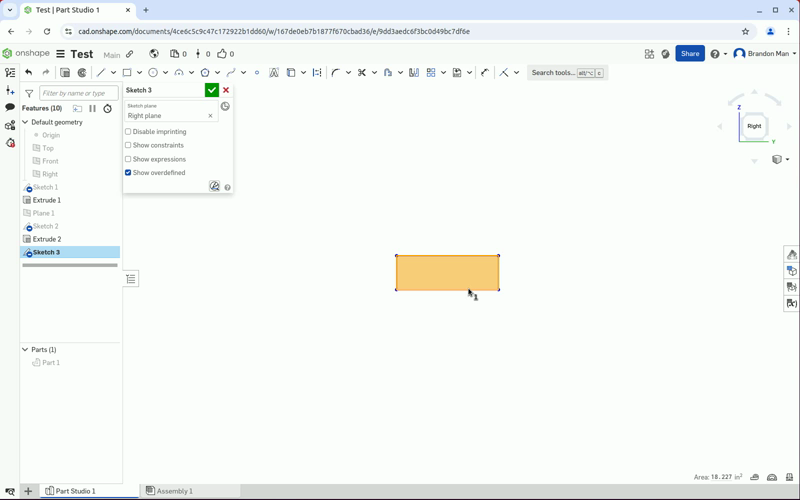
scroll(-6)
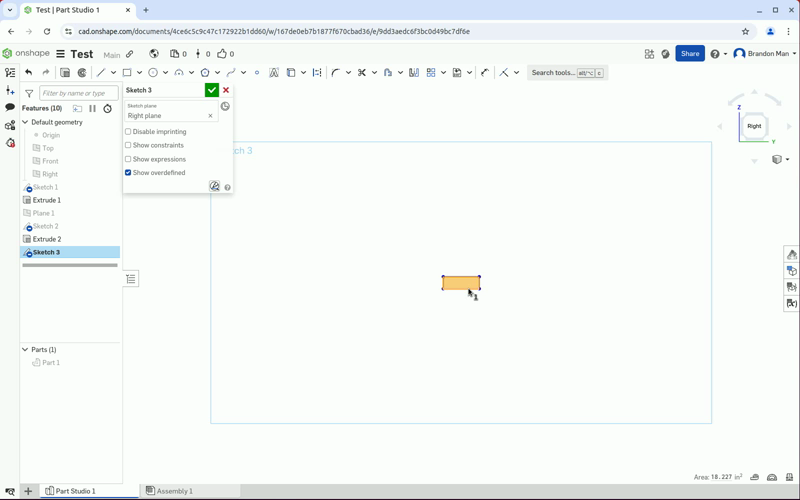
mouse_move(73, 352)
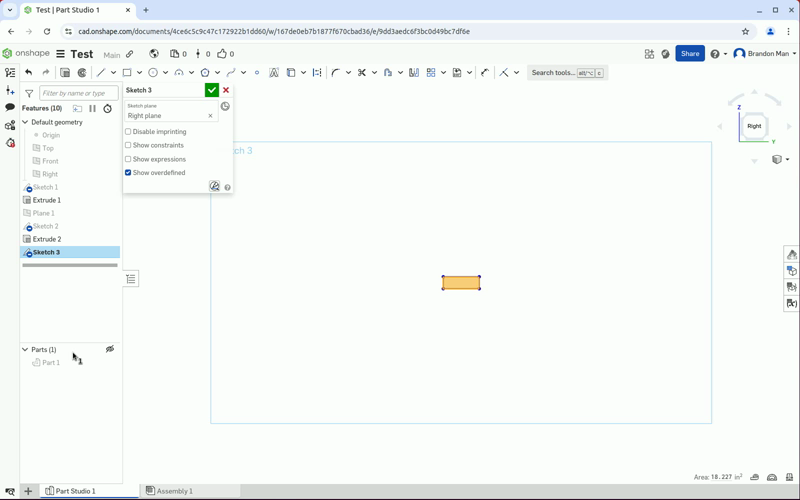
key(shift+y)
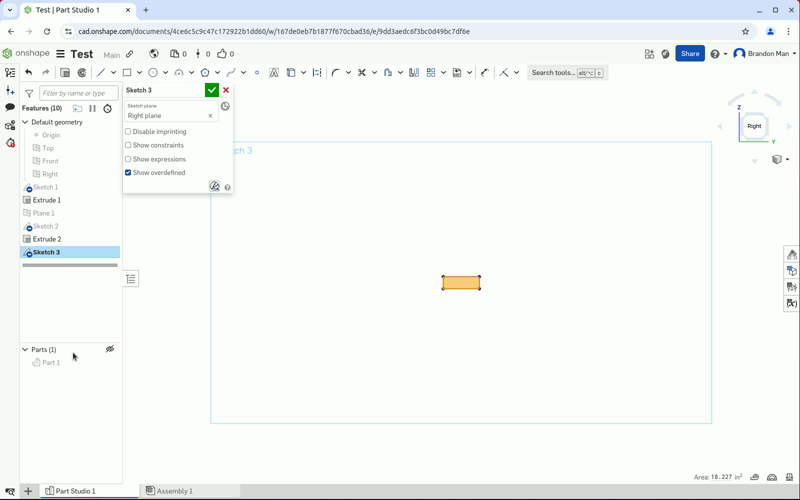
key(shift+e)
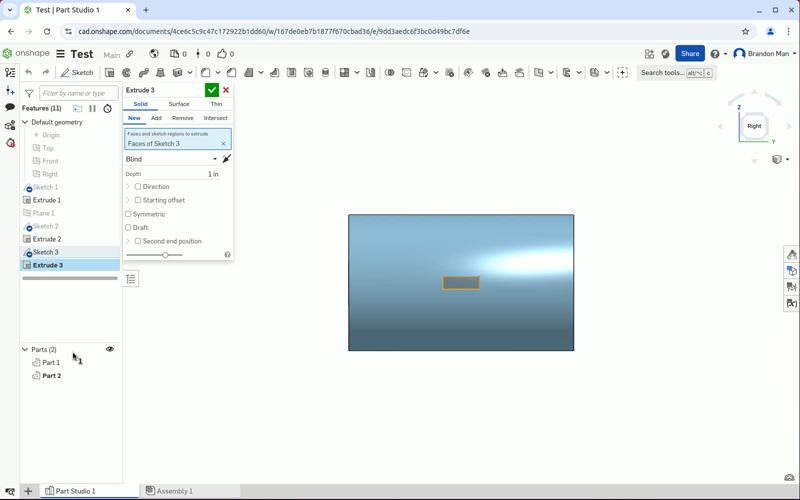
mouse_move(143, 106)
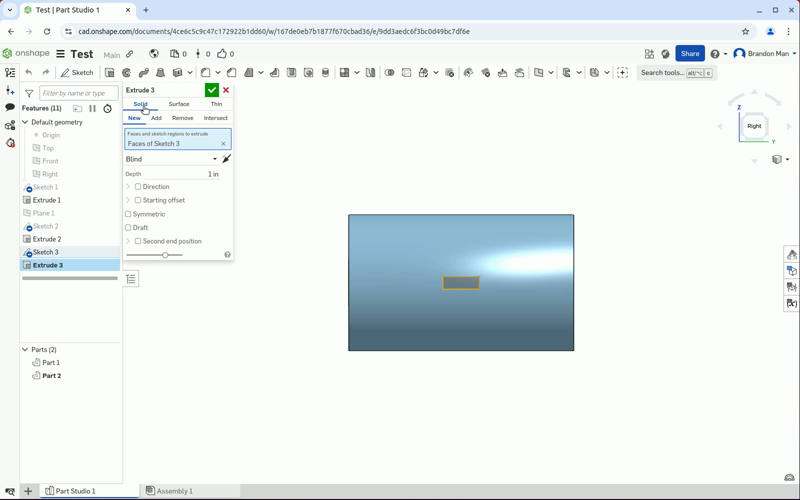
click(143, 106)
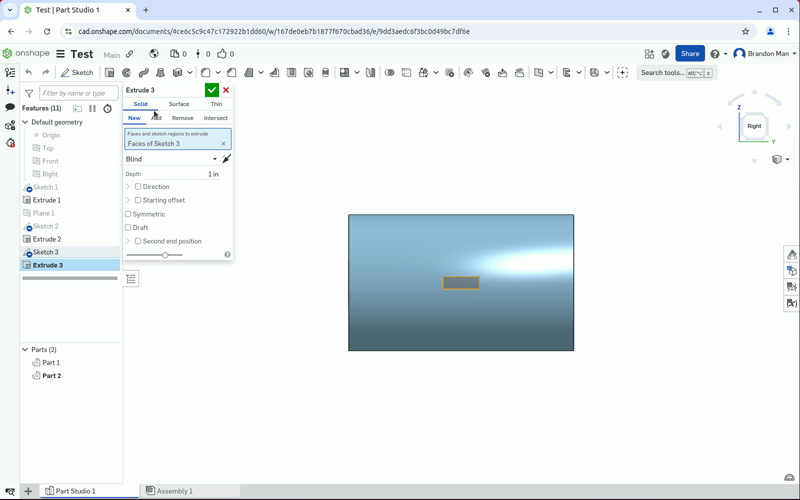
mouse_move(186, 120)
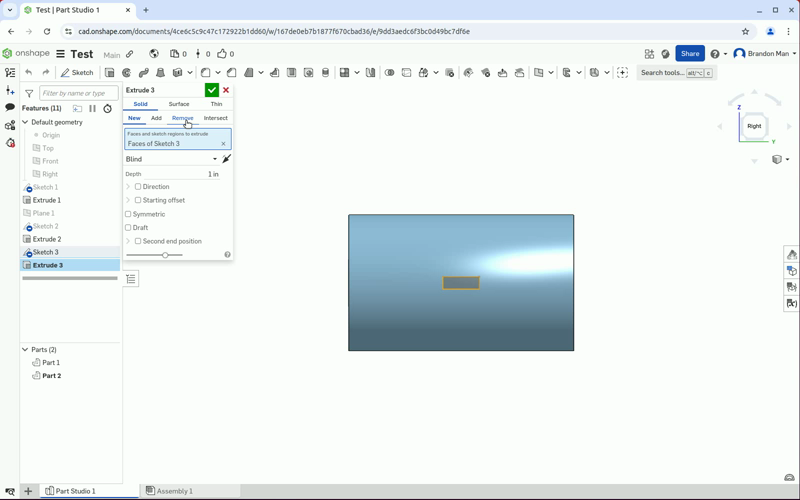
click(186, 120)
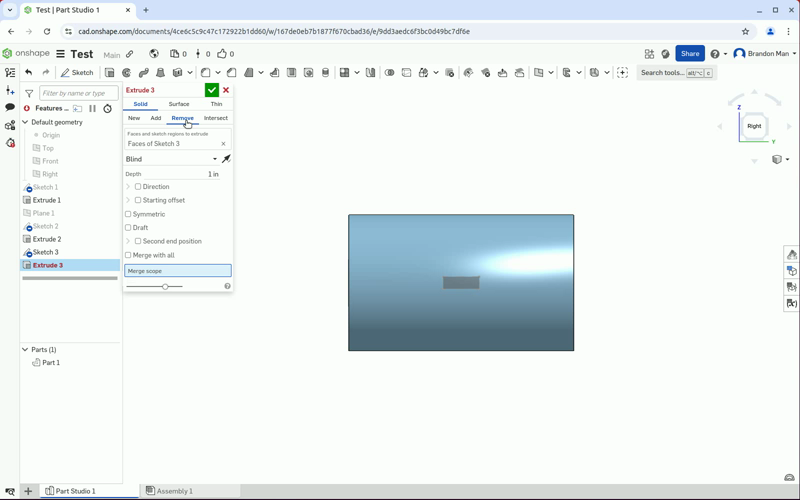
key(tab, 4)
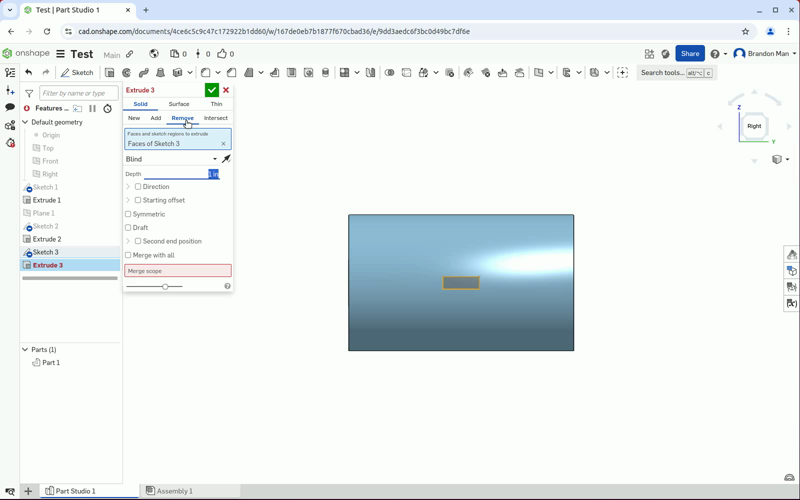
text(-38.996)
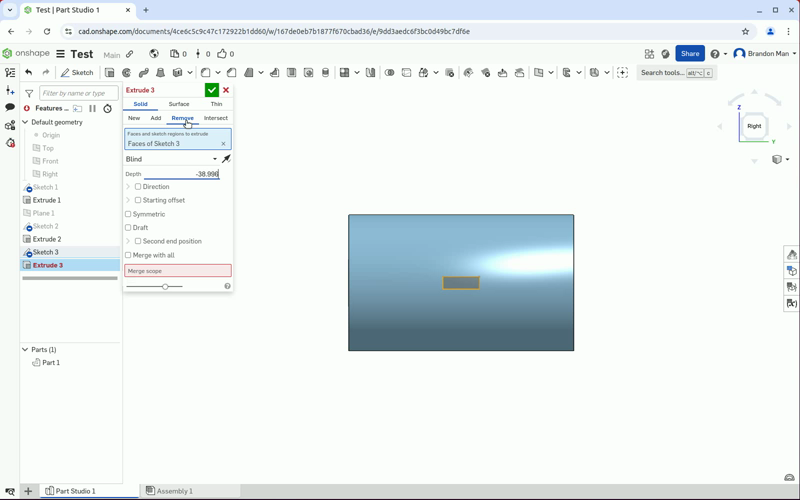
key(tab, 3)
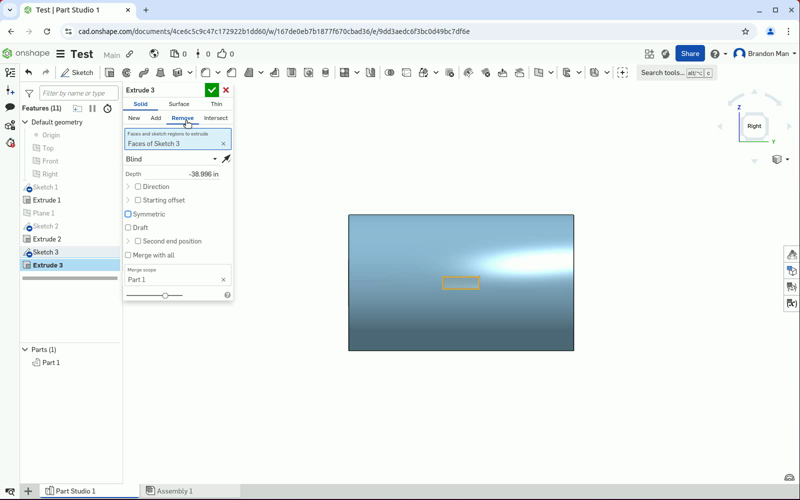
key(space)
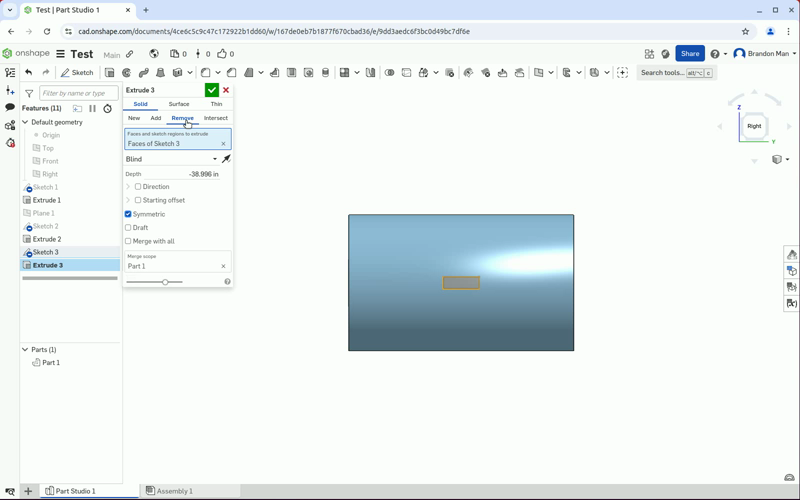
key(tab, 2)
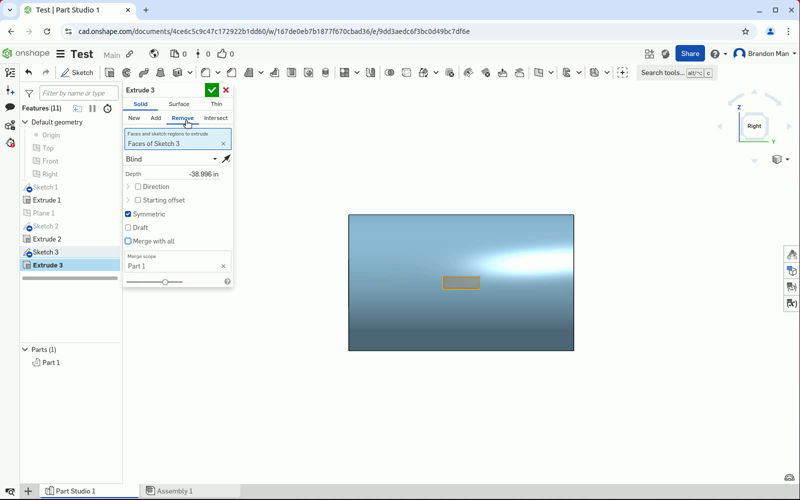
key(space)
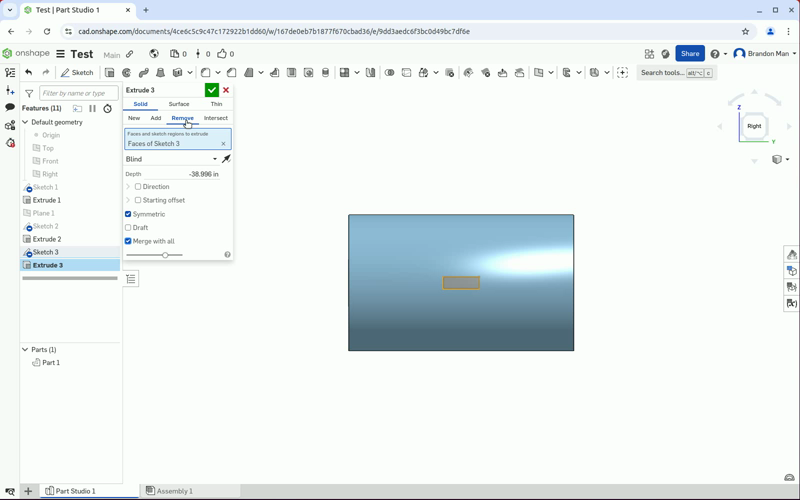
key(enter)
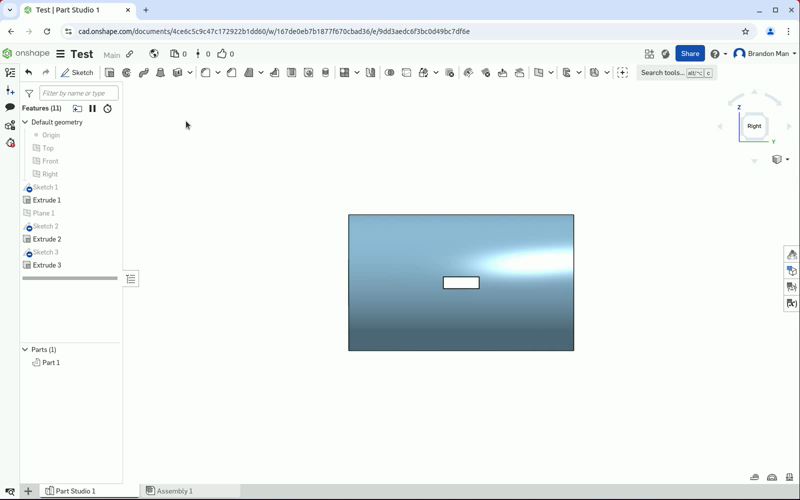
key(shift+h)
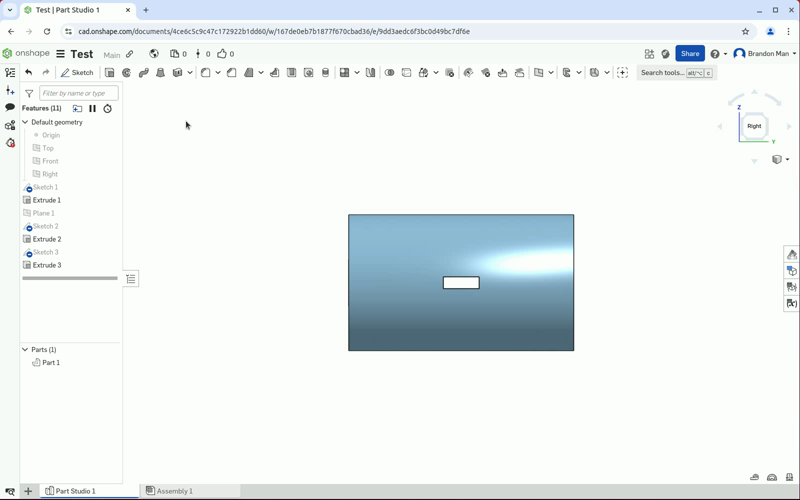
key(shift+h)
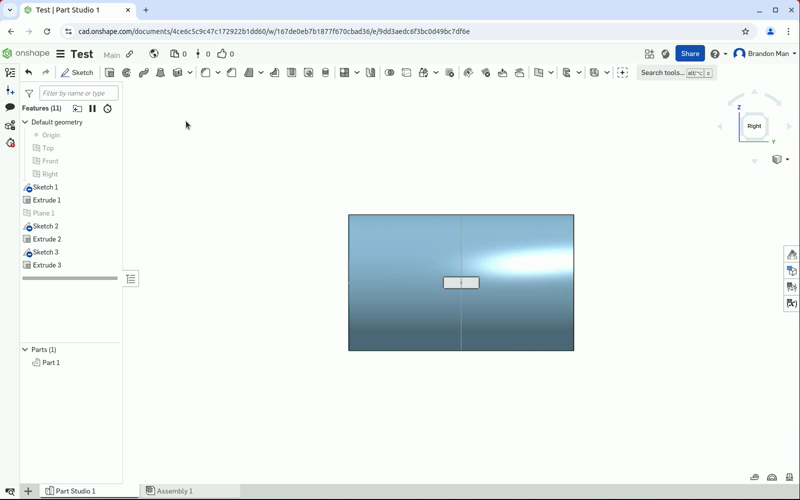
key(shift+7)
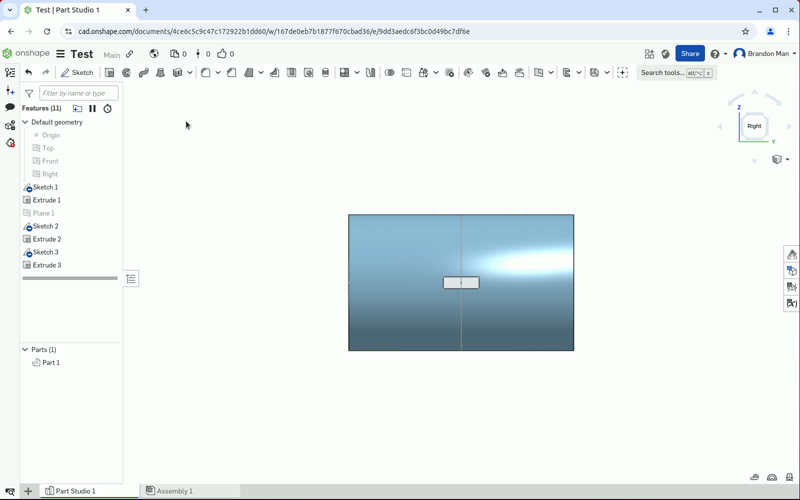
key(right, 2)
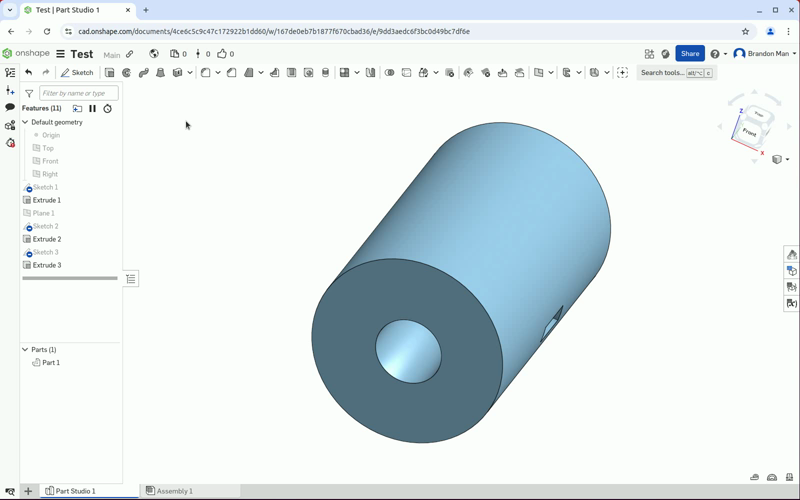
key(down, 2)
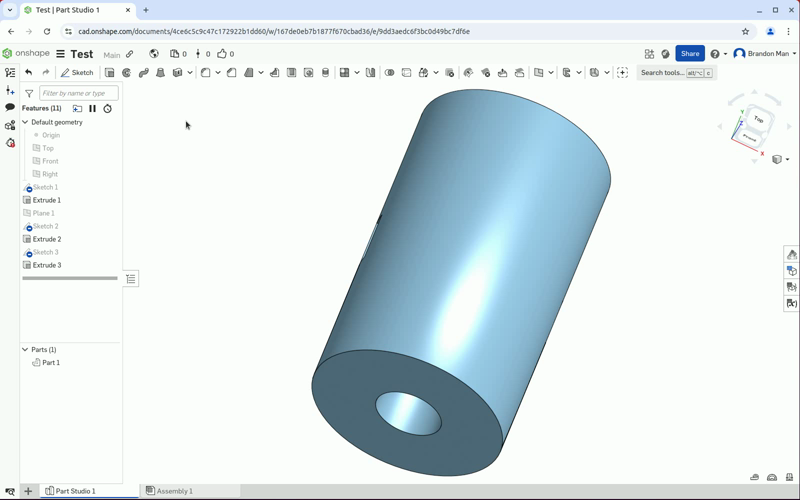
key(up, 2)
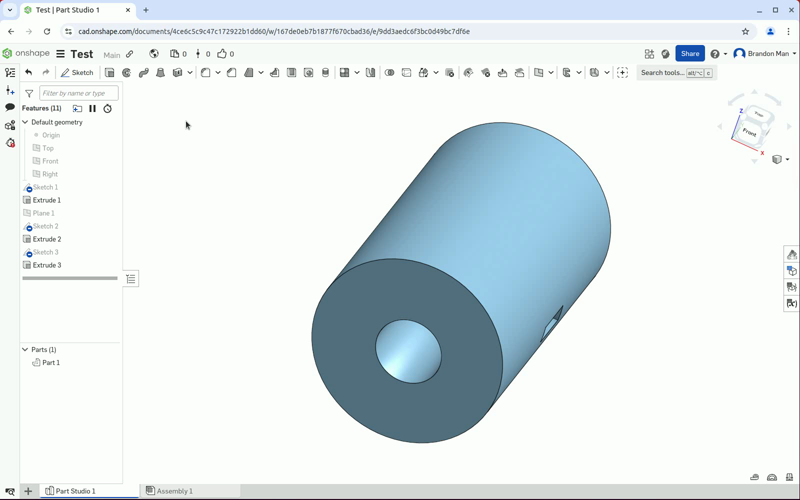
key(left, 2)
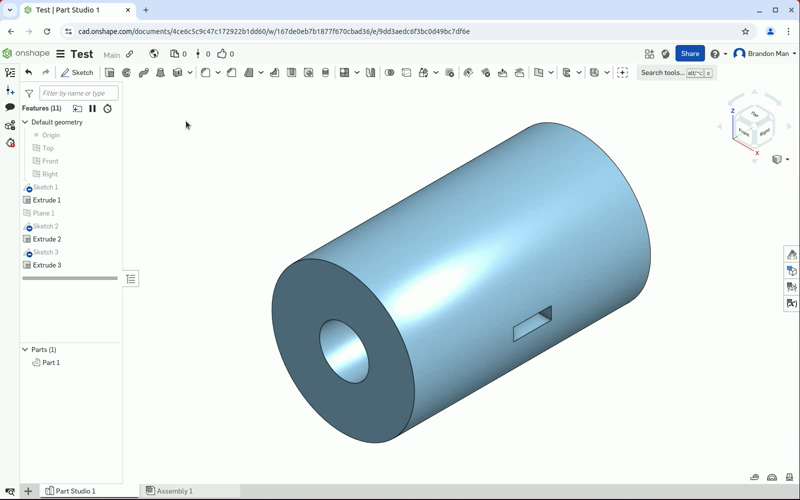
mouse_move(73, 189)
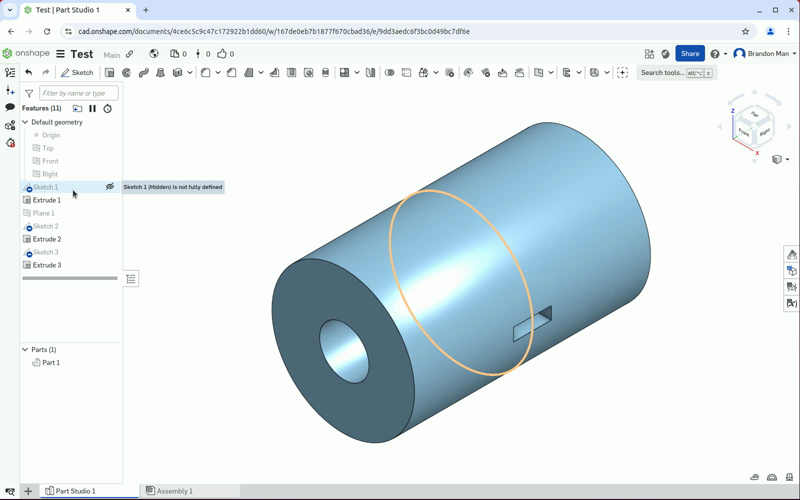
click(73, 189)